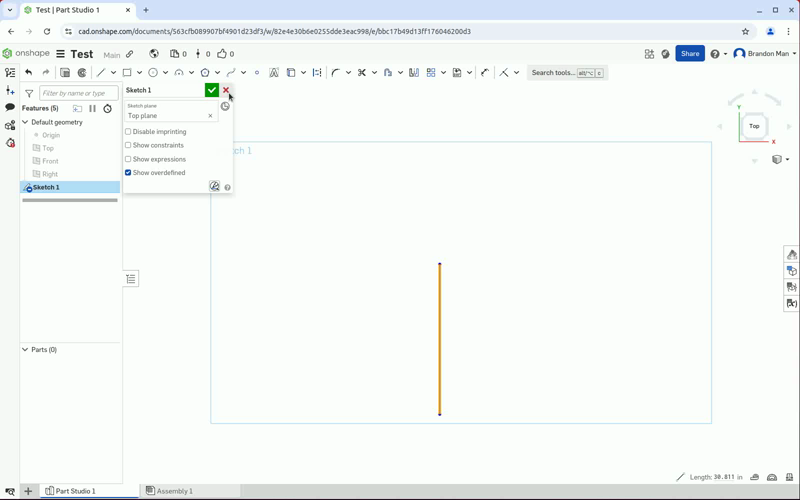
key(shift+h)
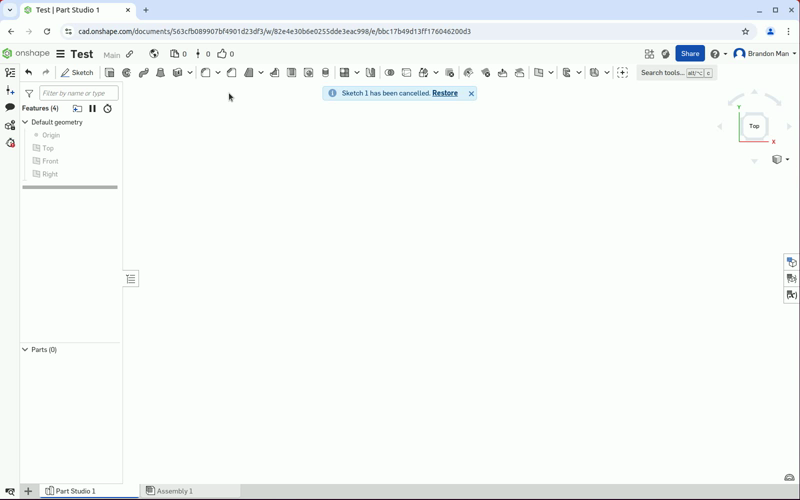
mouse_move(73, 352)
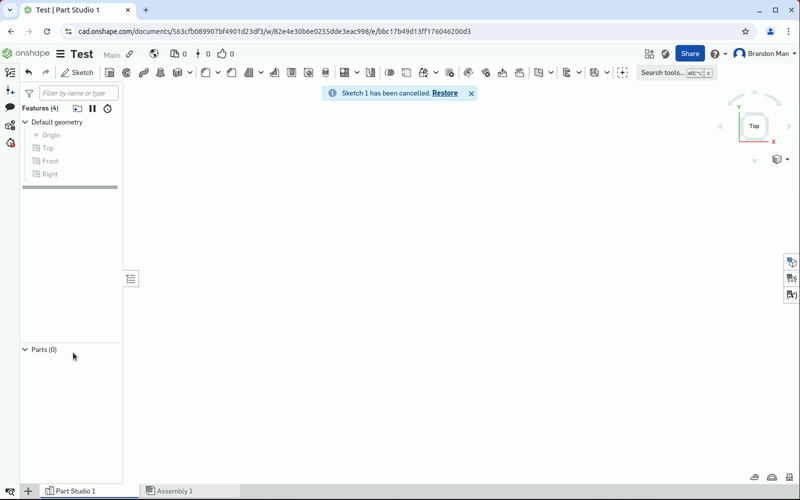
key(y)
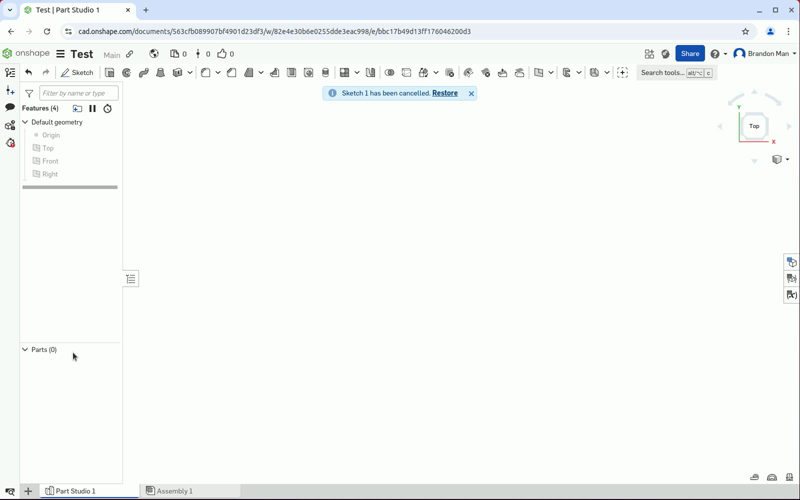
key(shift+p)
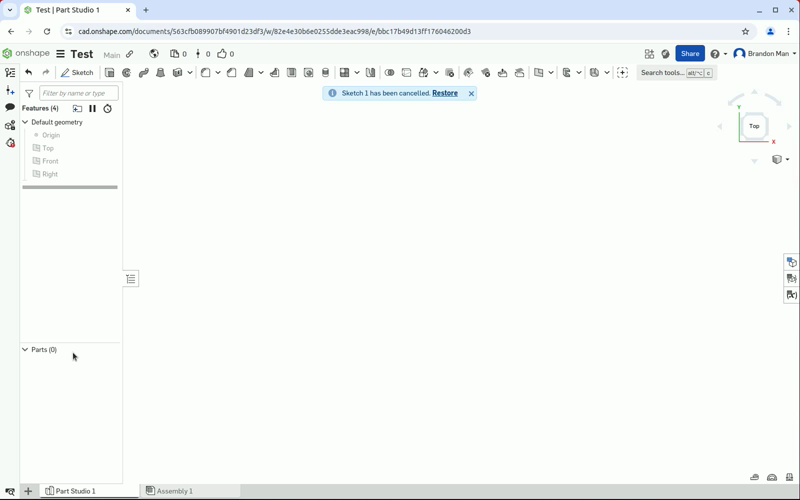
key(space)
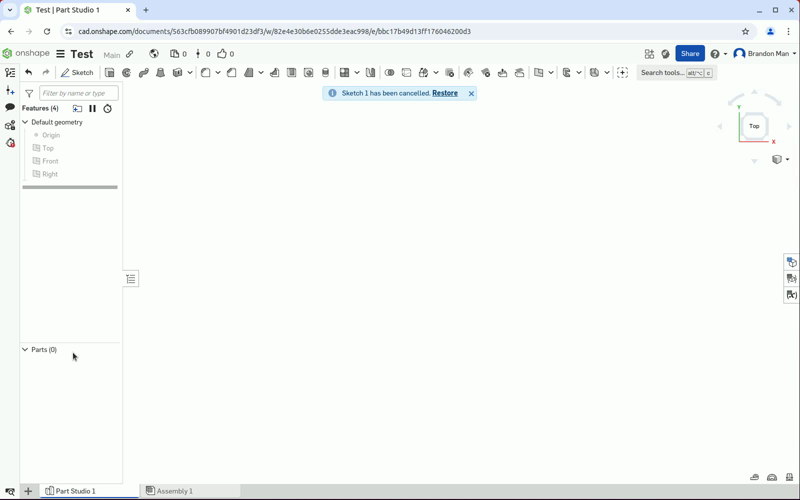
key_down(shift)
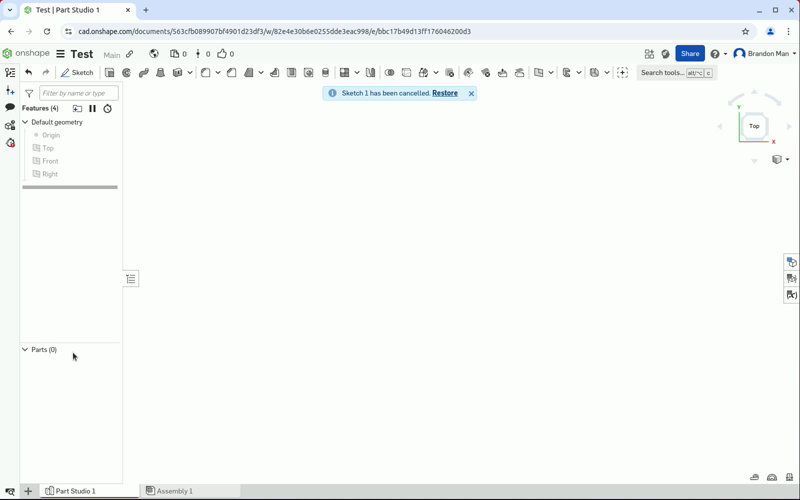
key(up)
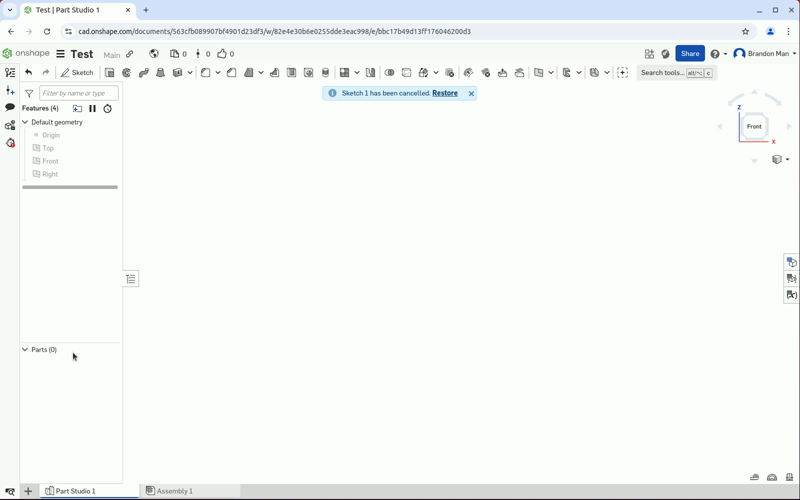
key_up(shift)
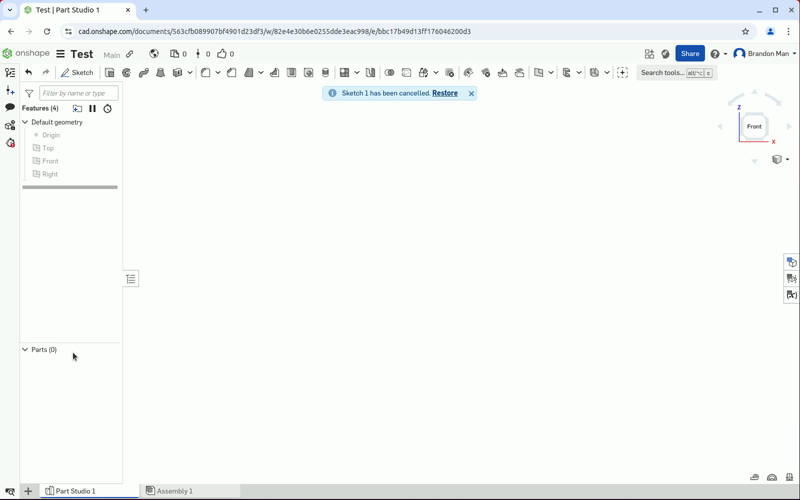
mouse_move(73, 352)
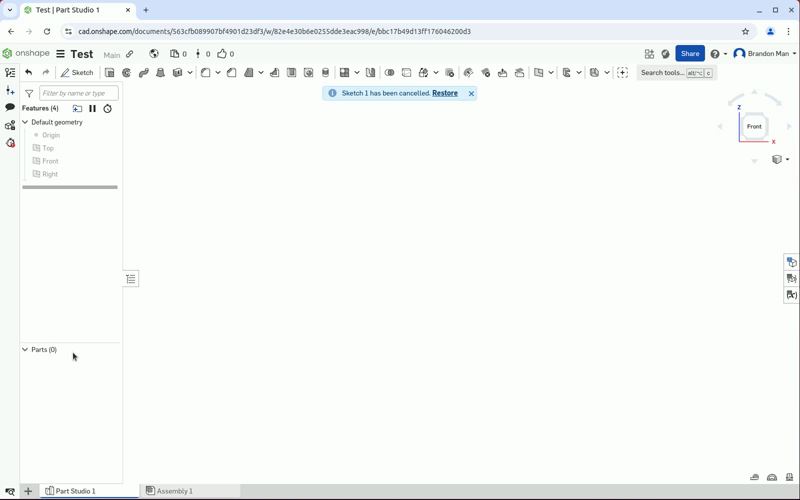
key(shift+y)
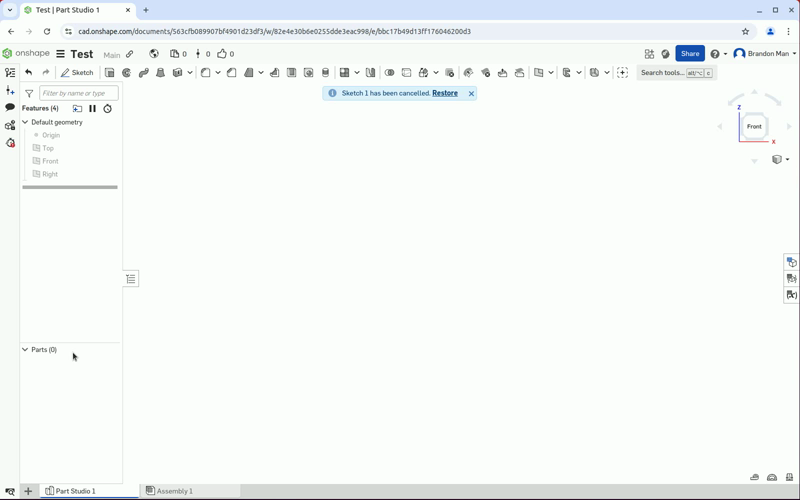
key(shift+s)
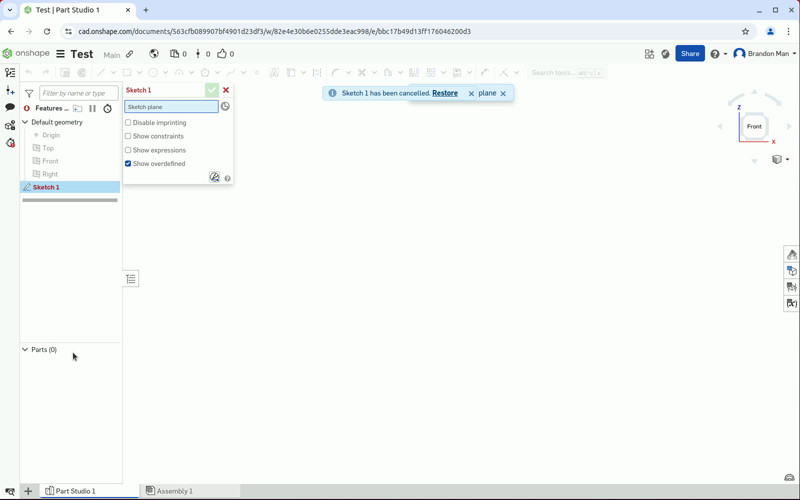
mouse_move(73, 163)
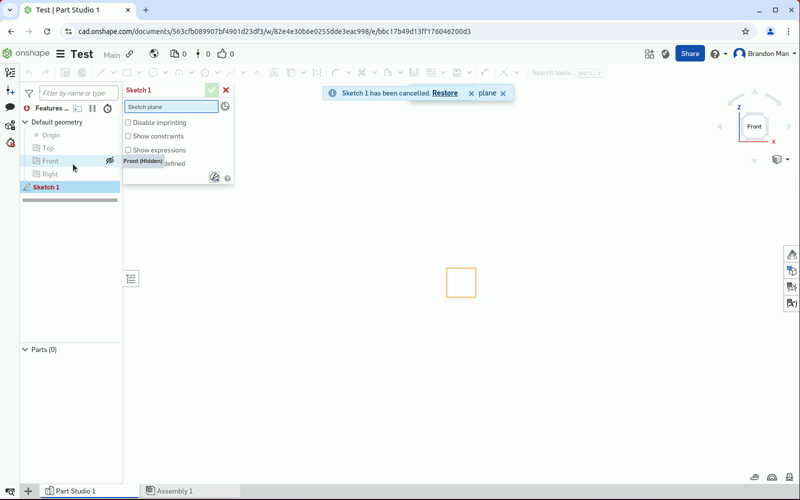
click(73, 163)
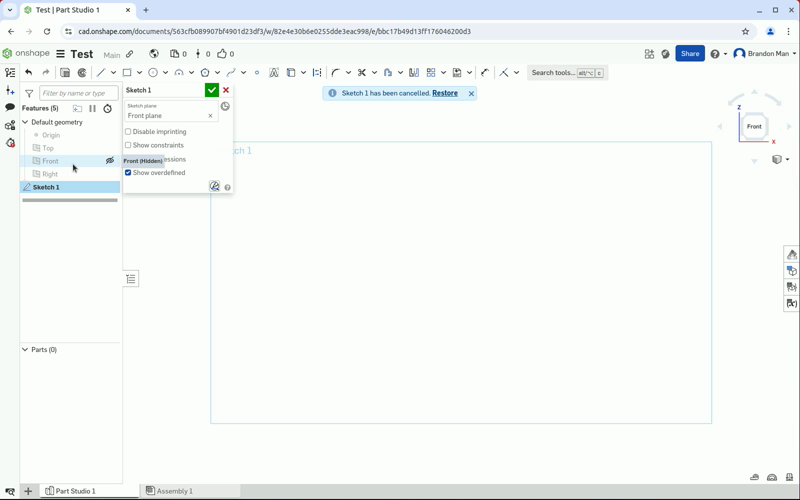
mouse_move(73, 352)
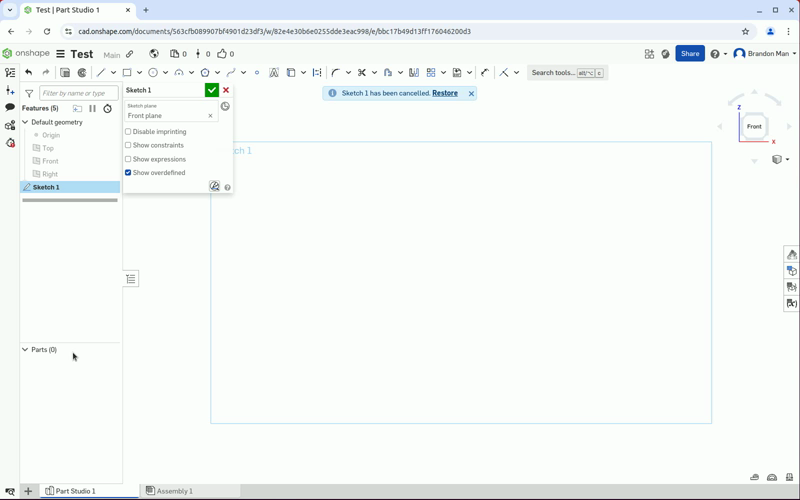
key(y)
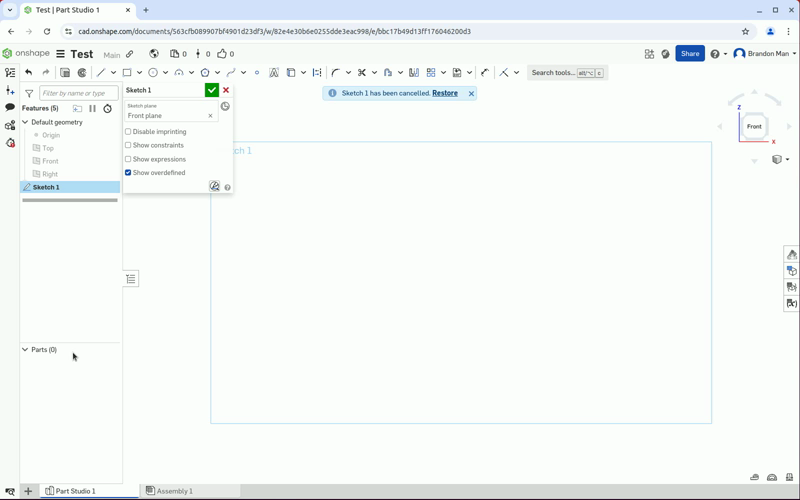
key(l)
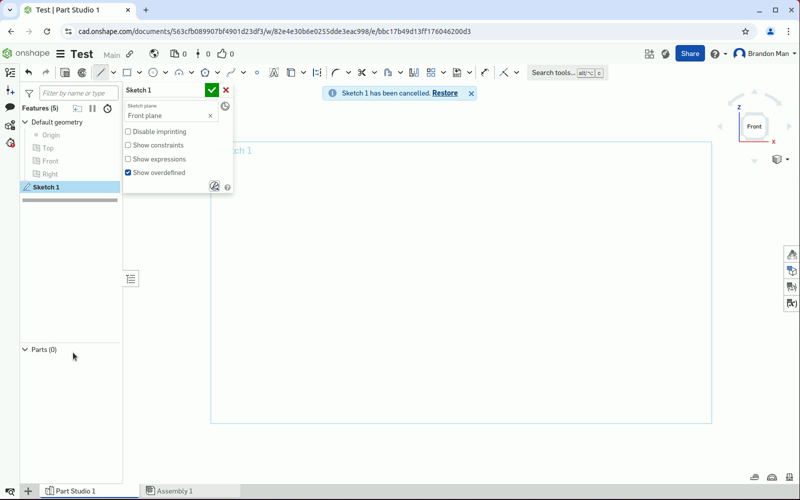
key_down(shift)
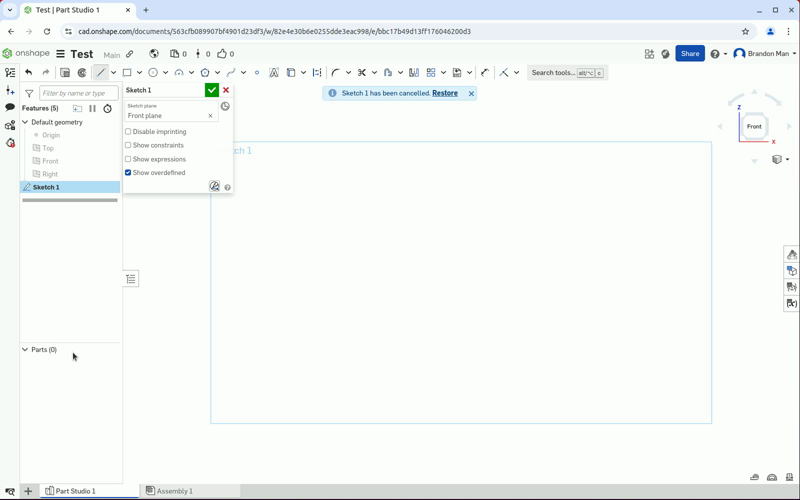
mouse_move(436, 270)
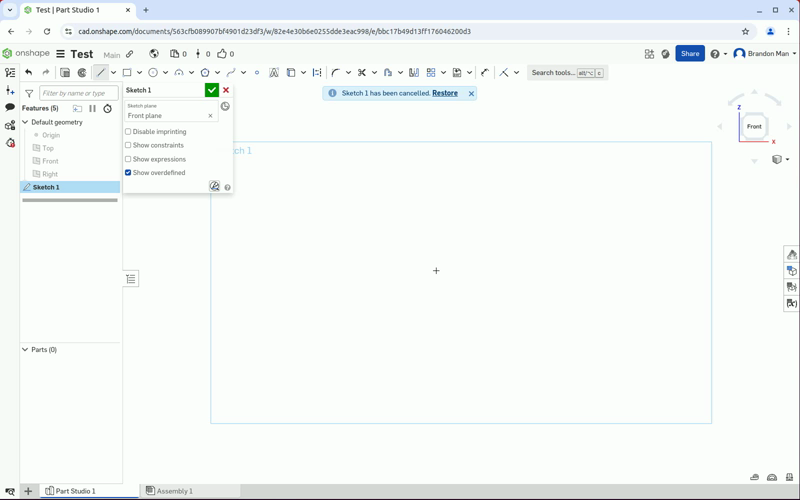
click(436, 270)
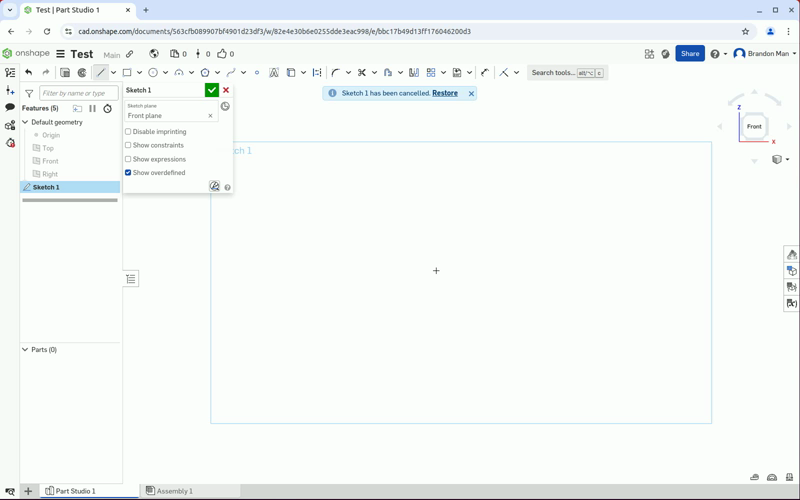
key_up(shift)
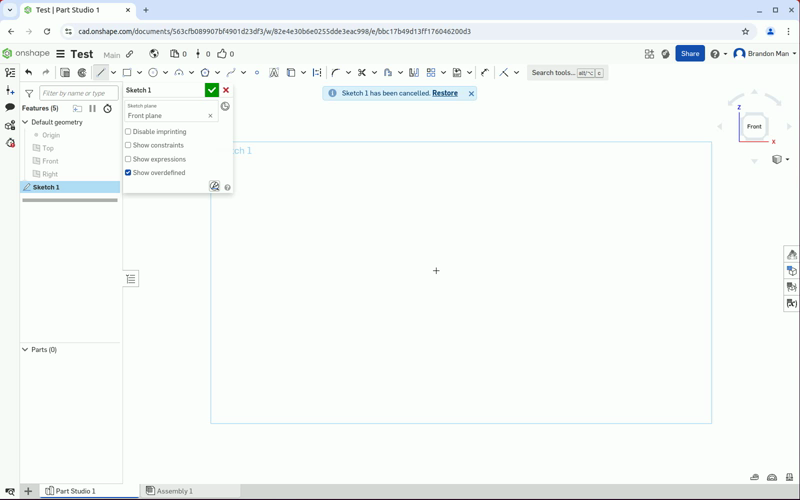
key_down(shift)
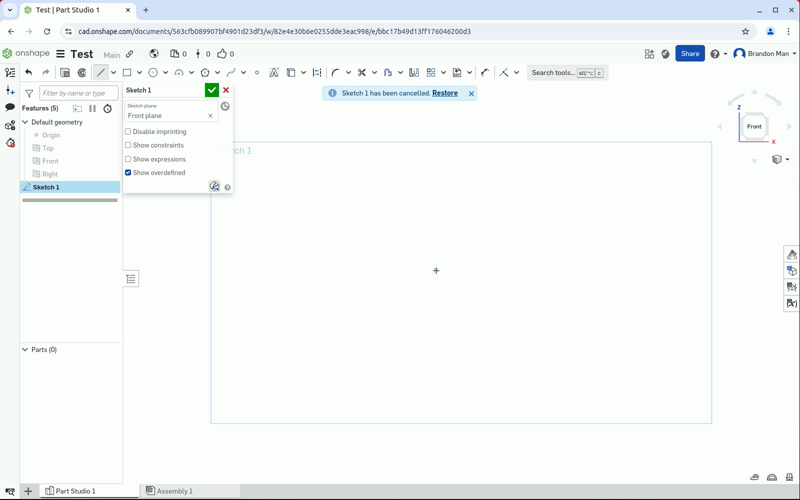
mouse_move(573, 270)
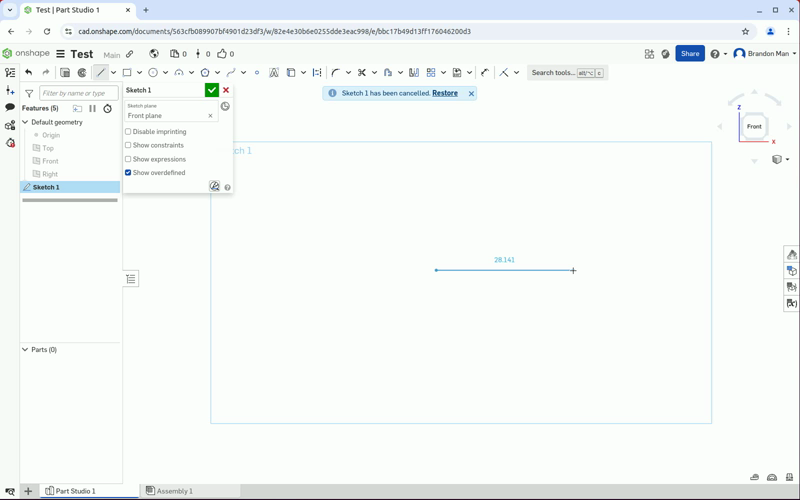
click(573, 270)
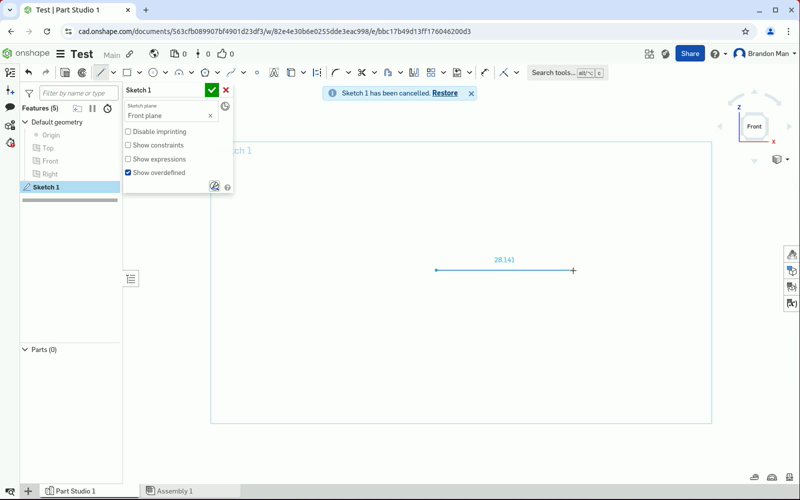
key_up(shift)
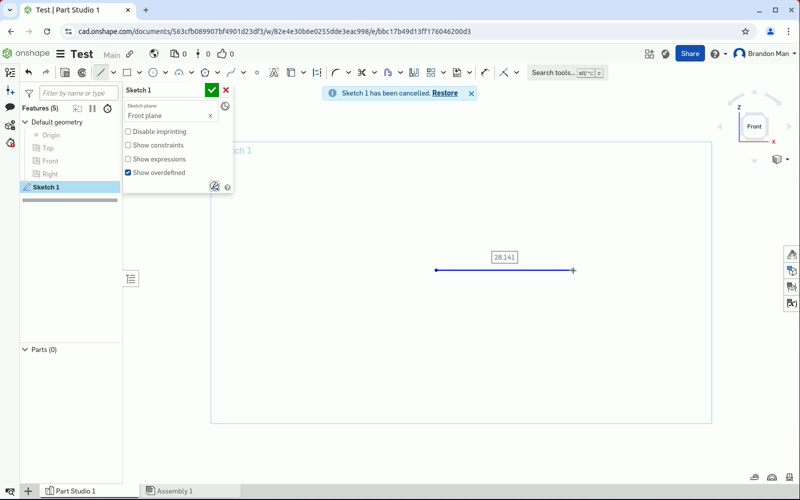
key_down(shift)
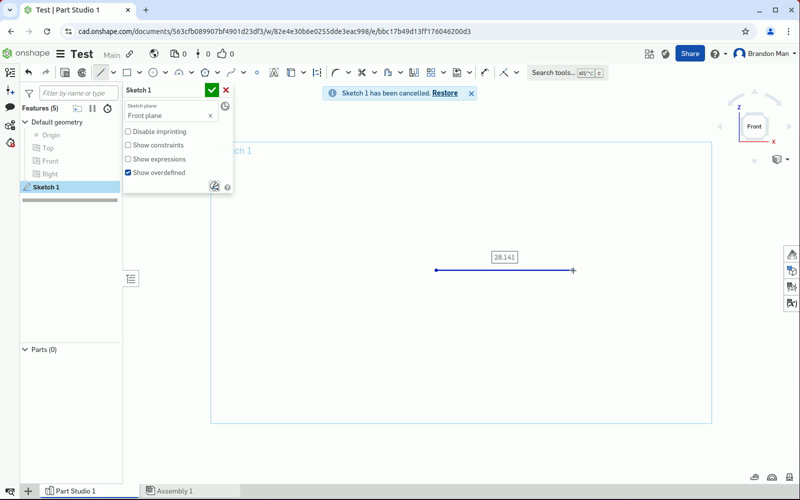
mouse_move(589, 270)
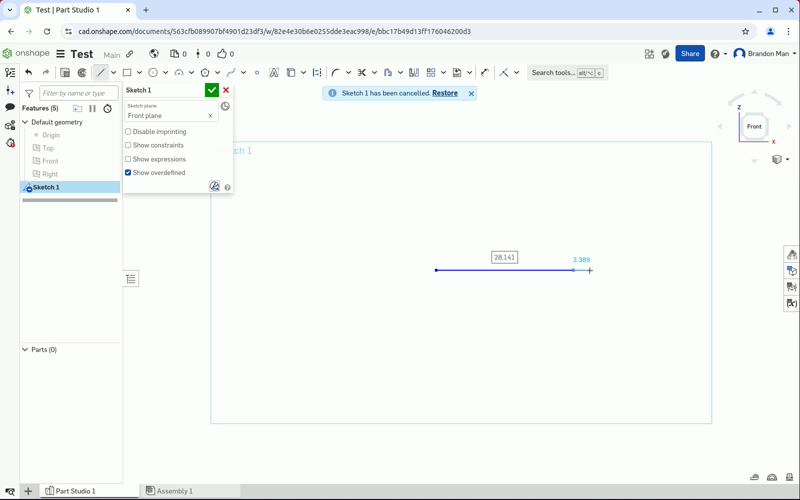
mouse_move(573, 246)
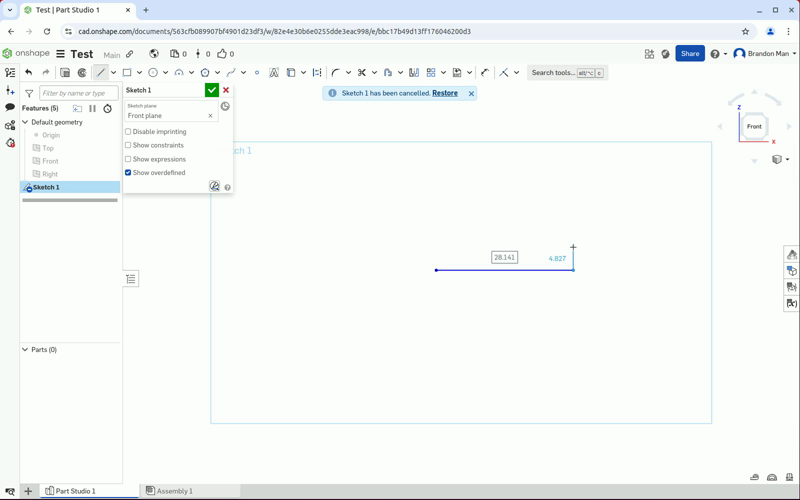
click(573, 246)
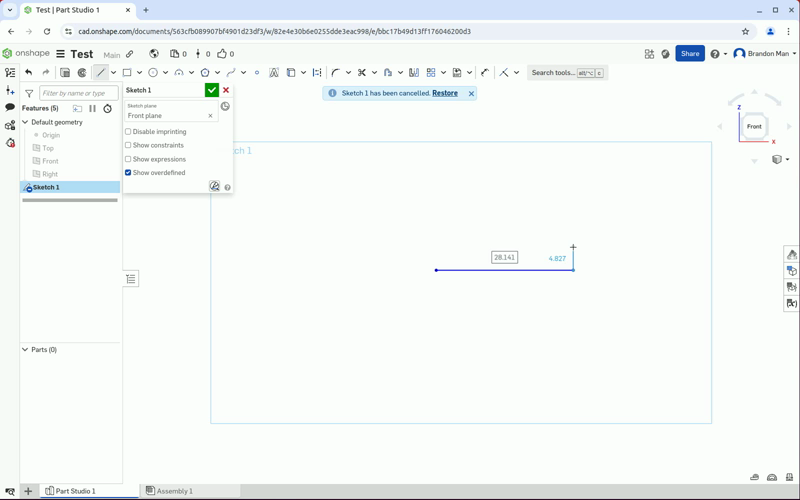
key_up(shift)
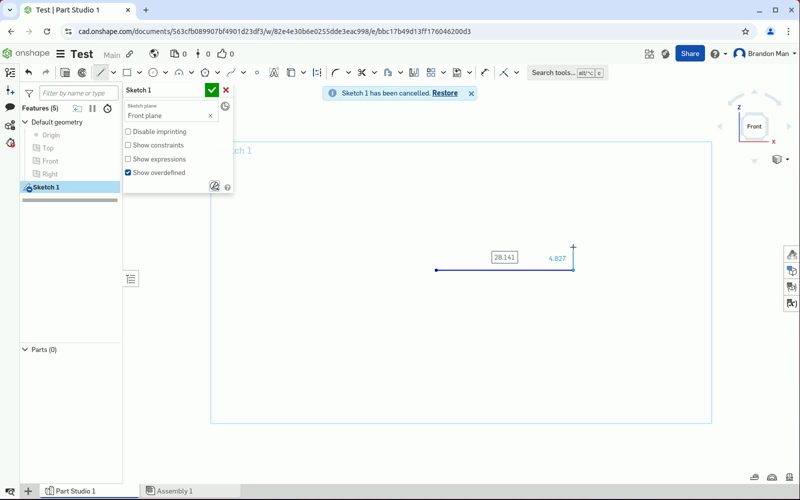
key_down(shift)
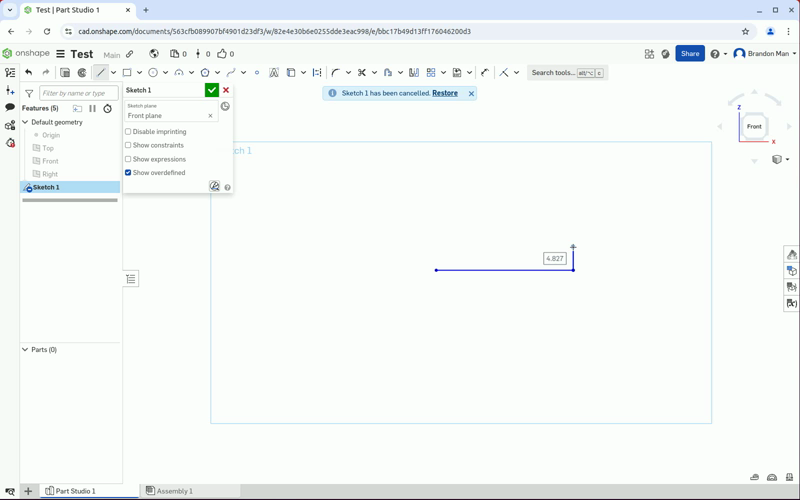
mouse_move(436, 246)
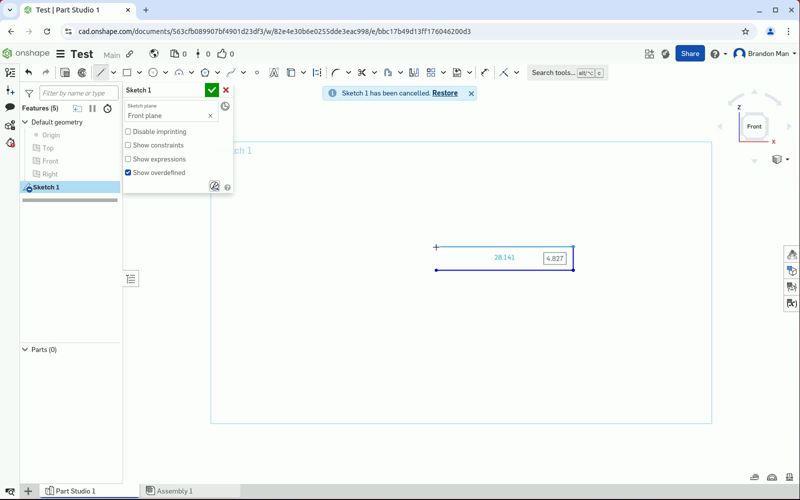
click(436, 246)
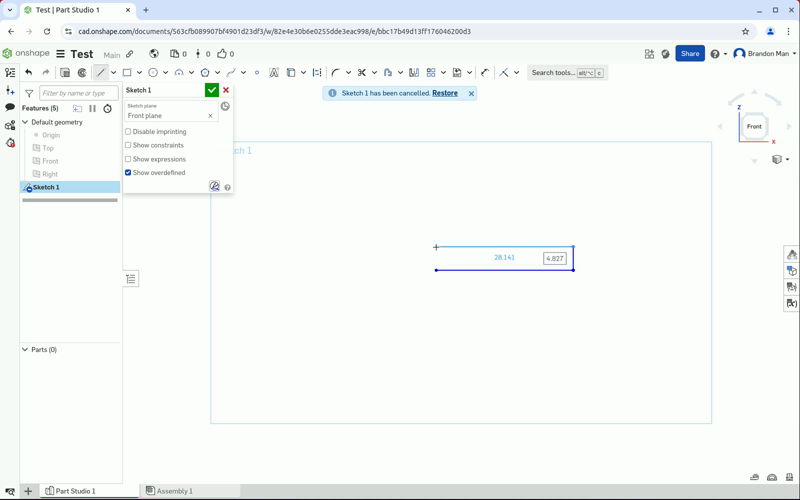
key_up(shift)
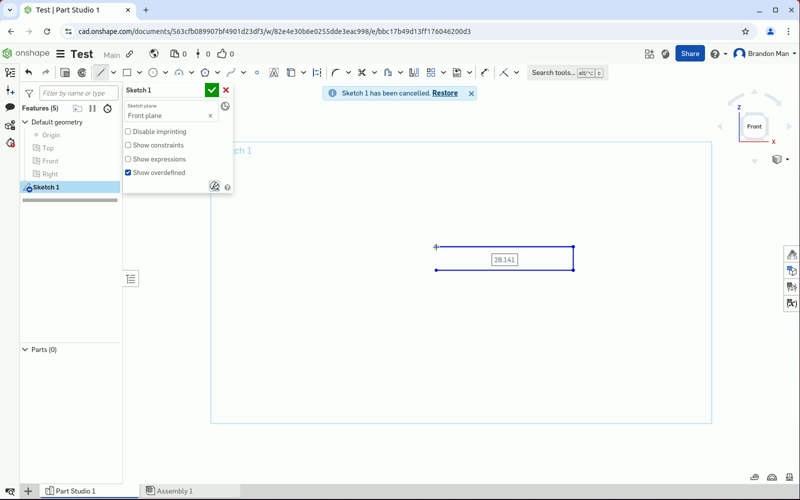
mouse_move(466, 246)
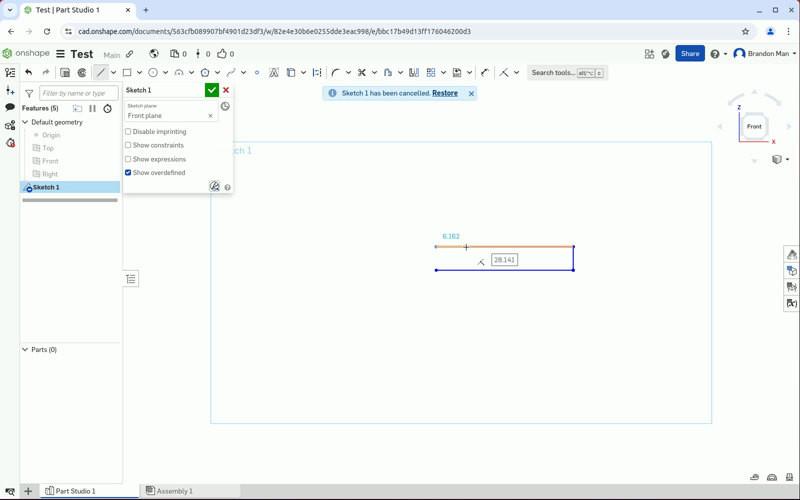
key_down(shift)
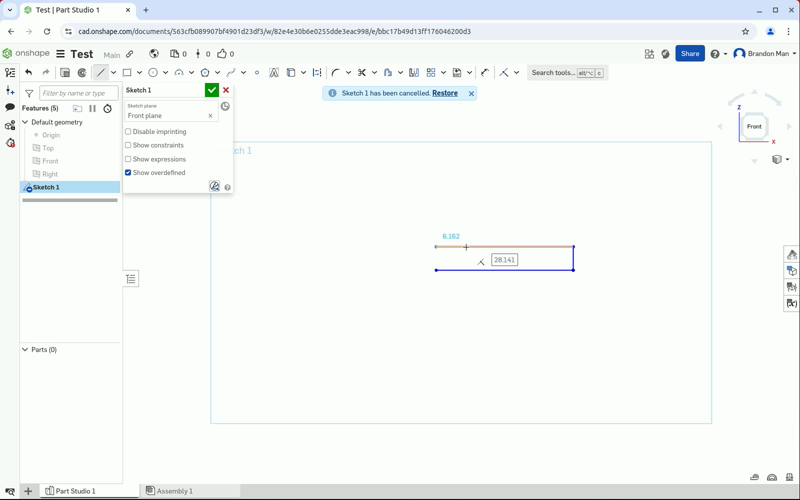
mouse_move(436, 270)
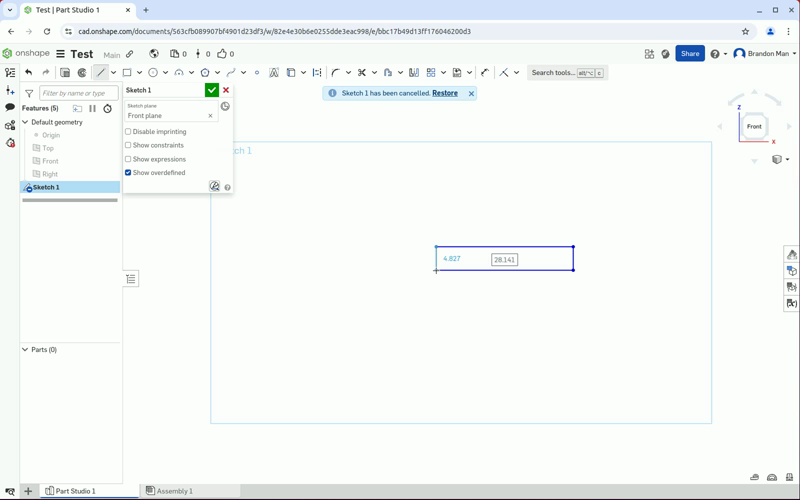
key_up(shift)
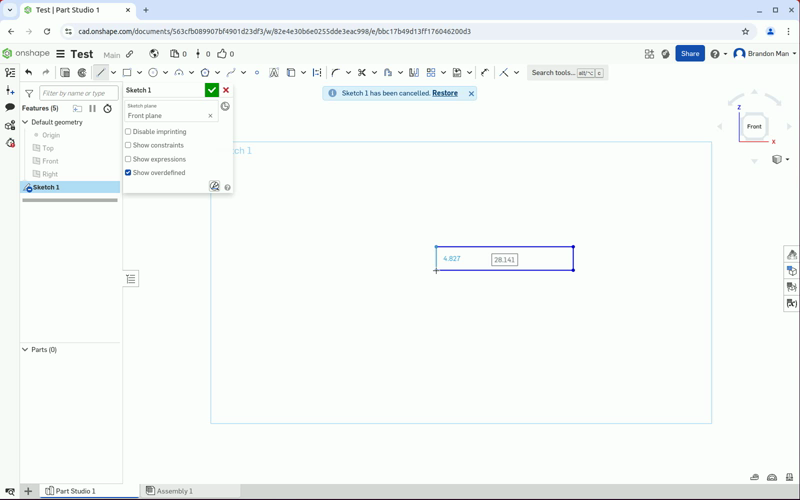
click(436, 270)
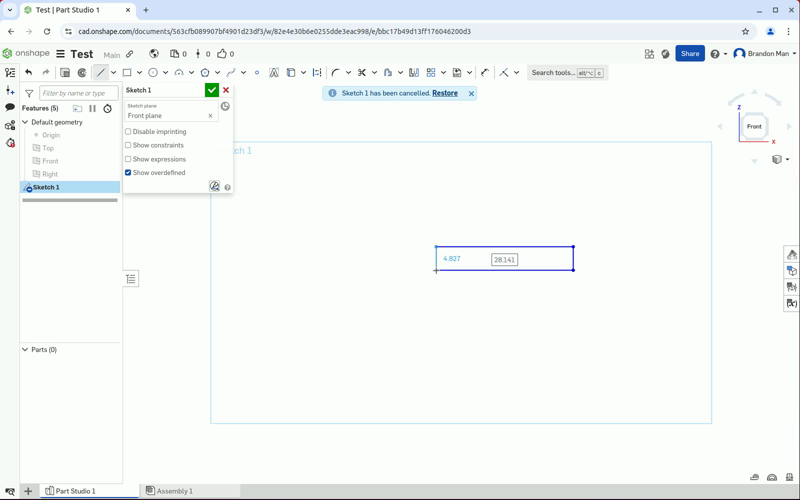
key(esc)
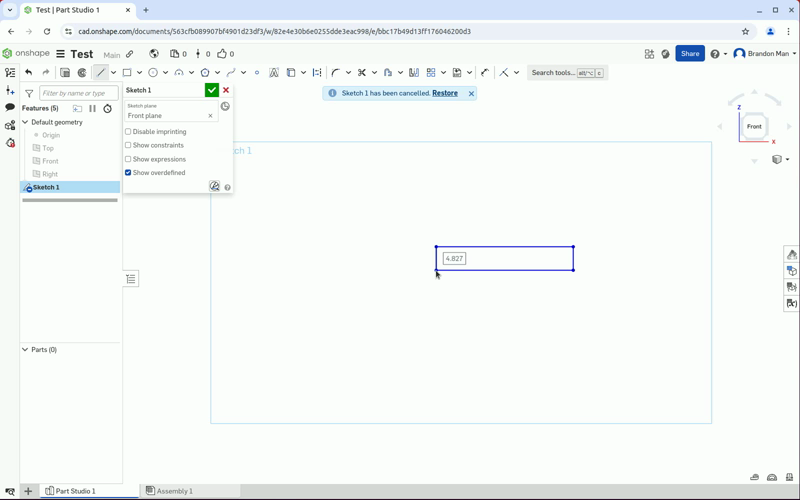
mouse_move(482, 250)
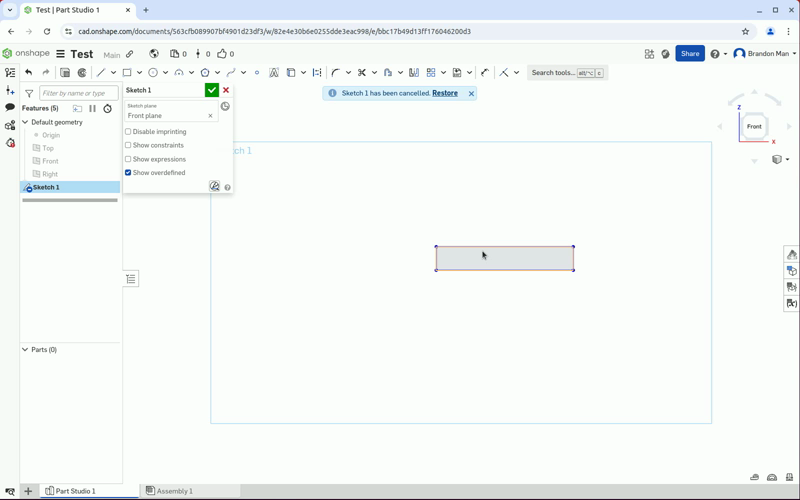
click(482, 250)
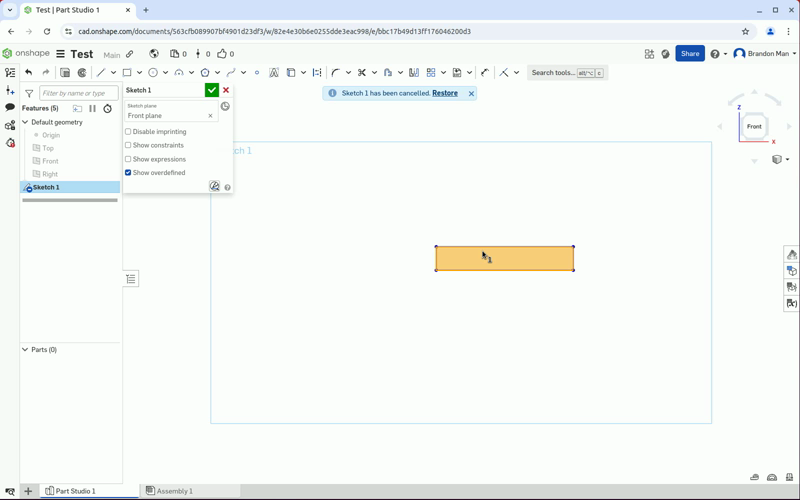
mouse_move(73, 352)
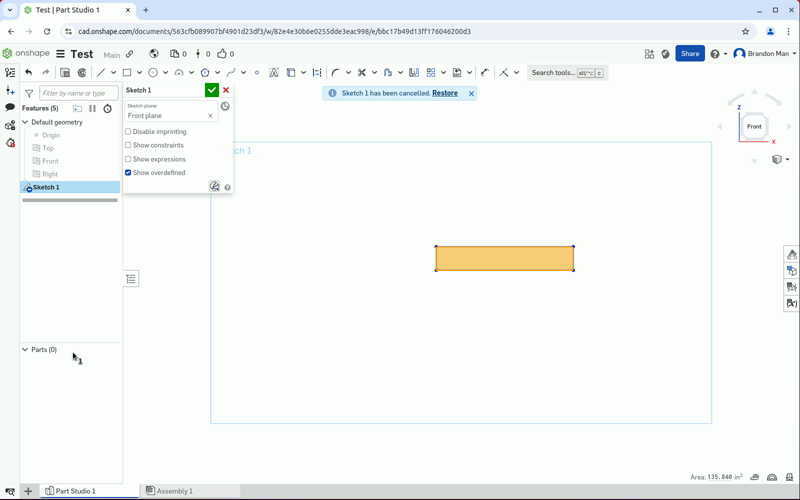
key(shift+y)
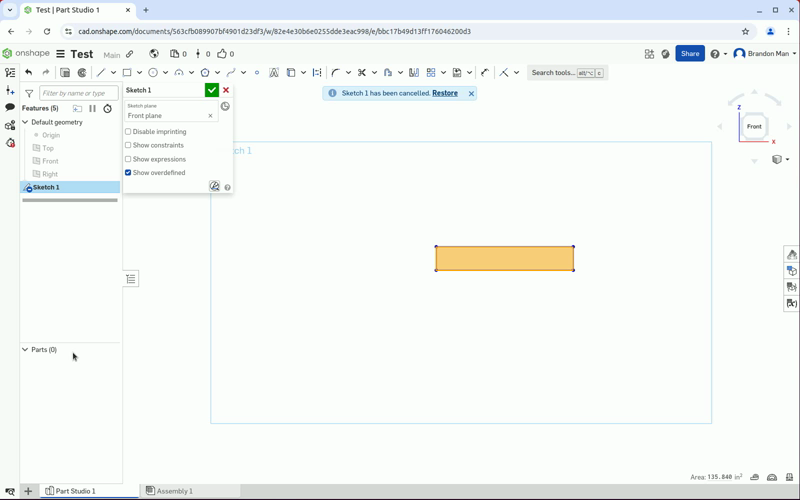
key(shift+e)
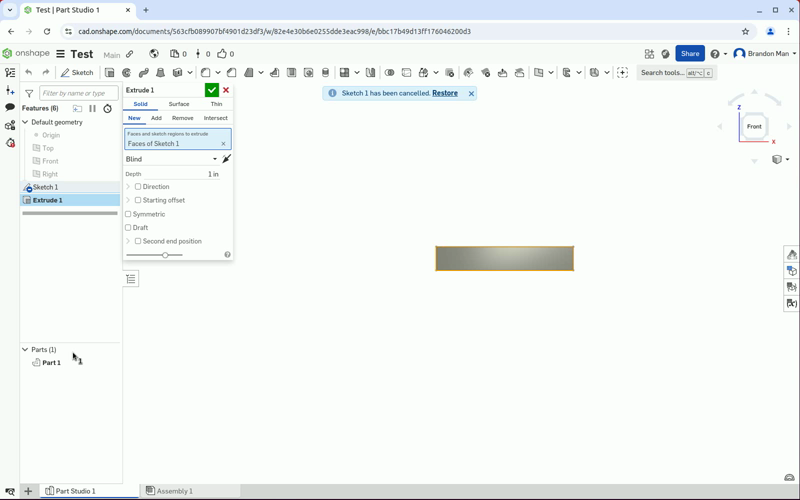
mouse_move(143, 106)
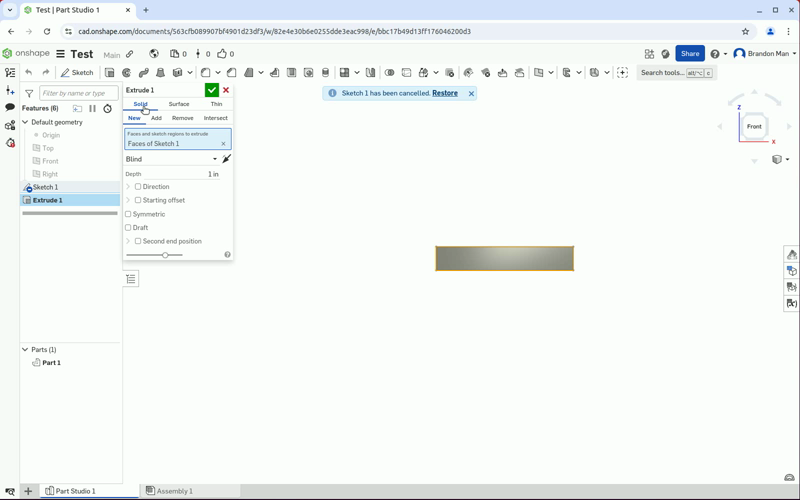
click(143, 106)
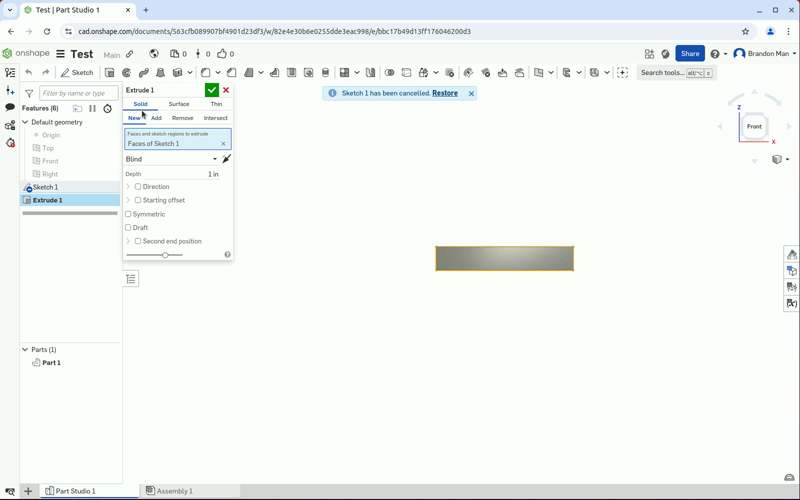
mouse_move(137, 120)
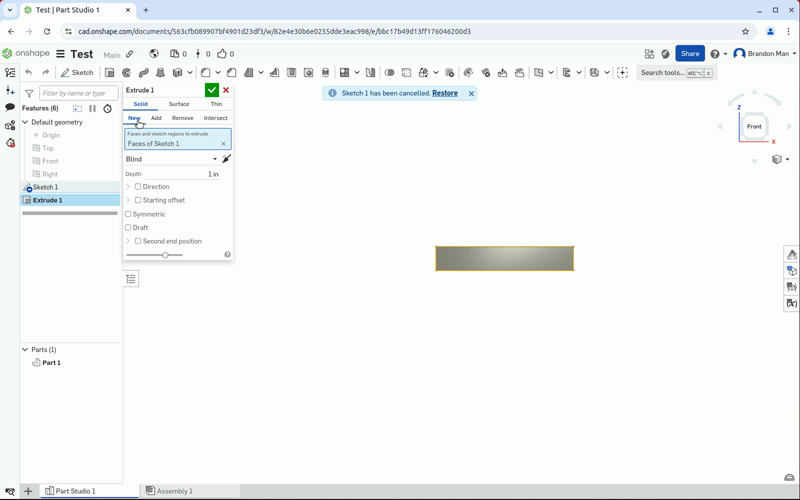
click(137, 120)
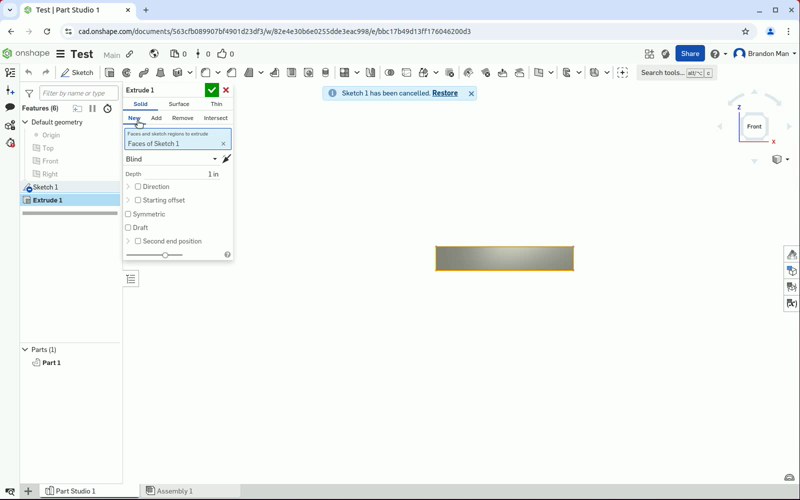
key(tab, 4)
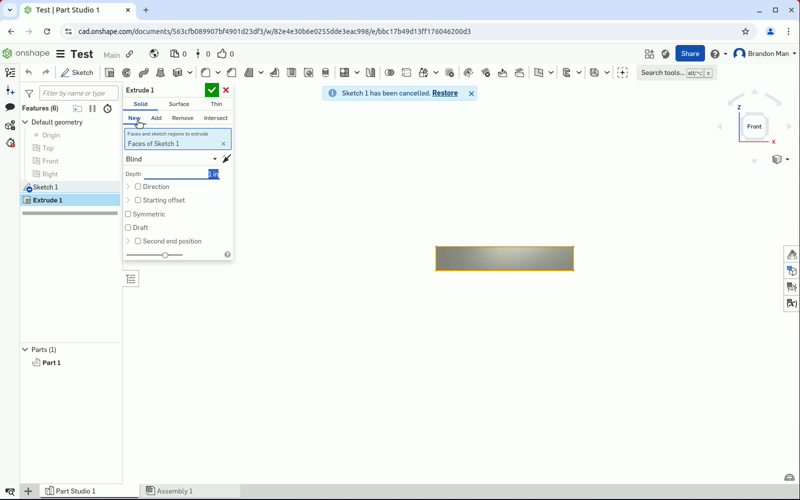
text(0.963)
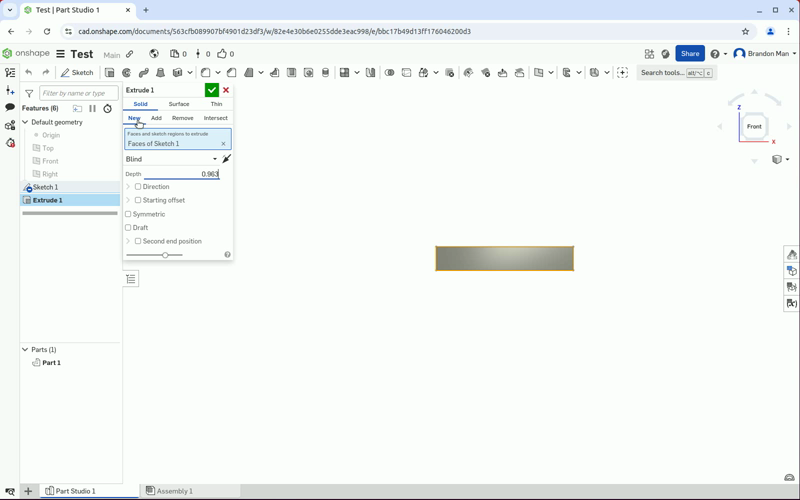
key(enter)
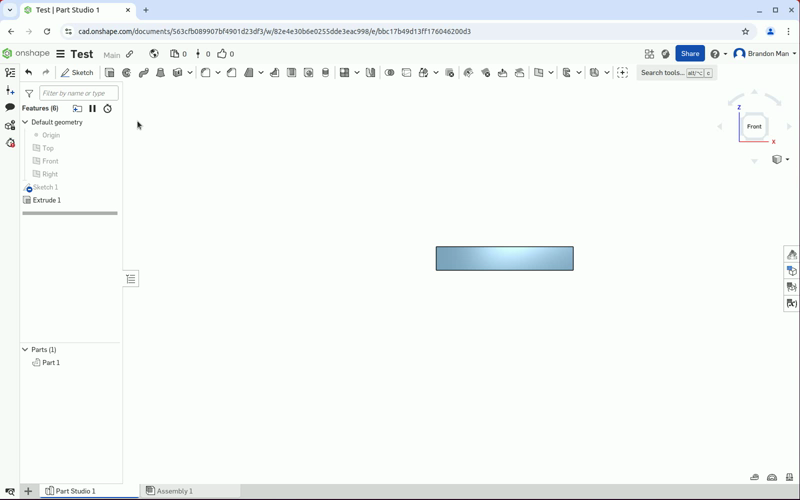
key(shift+h)
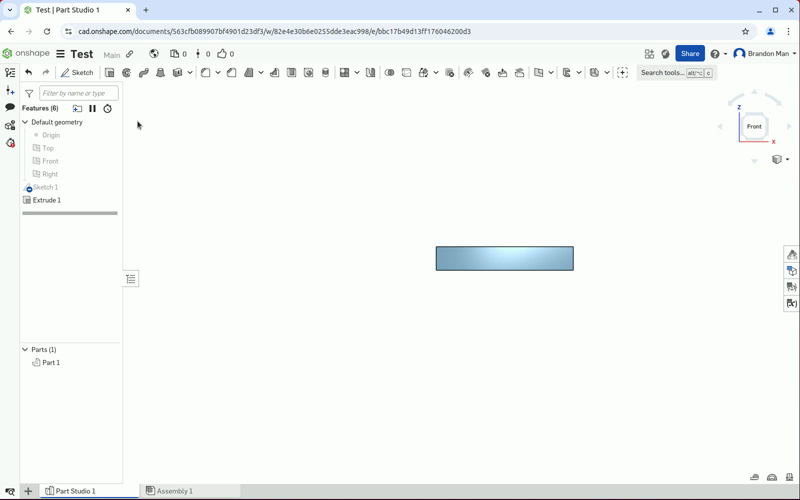
key(shift+h)
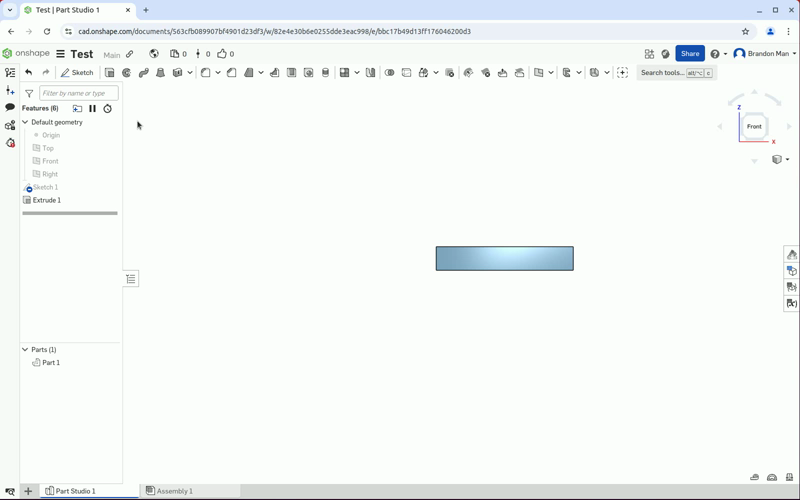
mouse_move(73, 189)
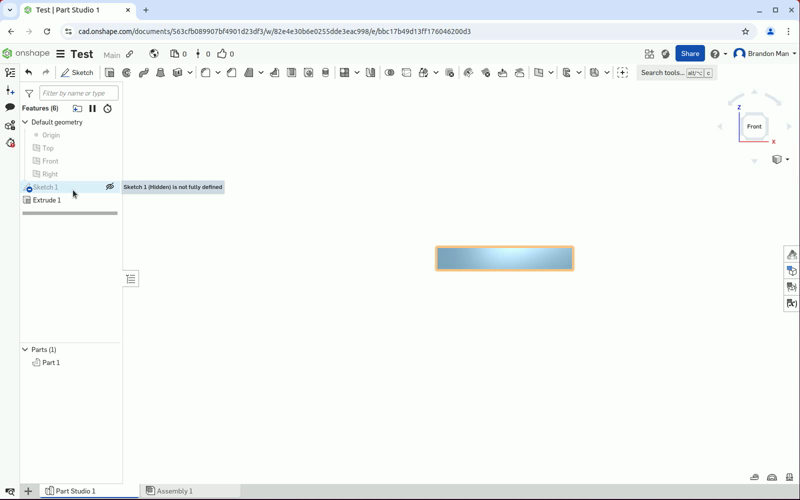
click(73, 189)
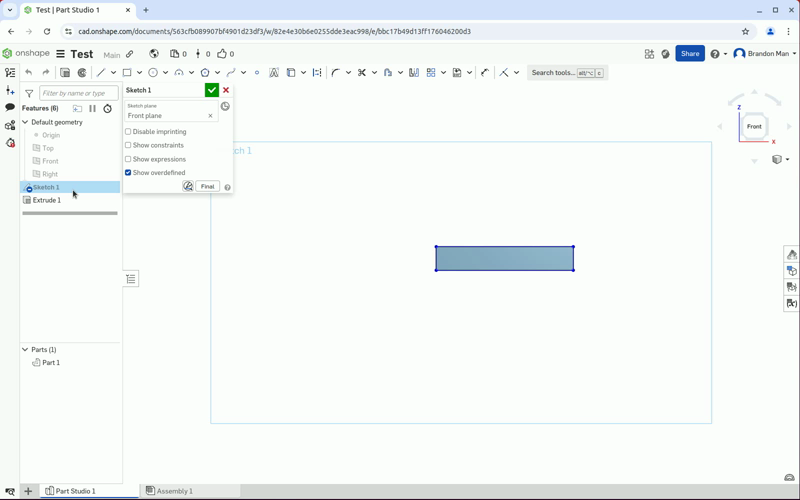
mouse_move(229, 92)
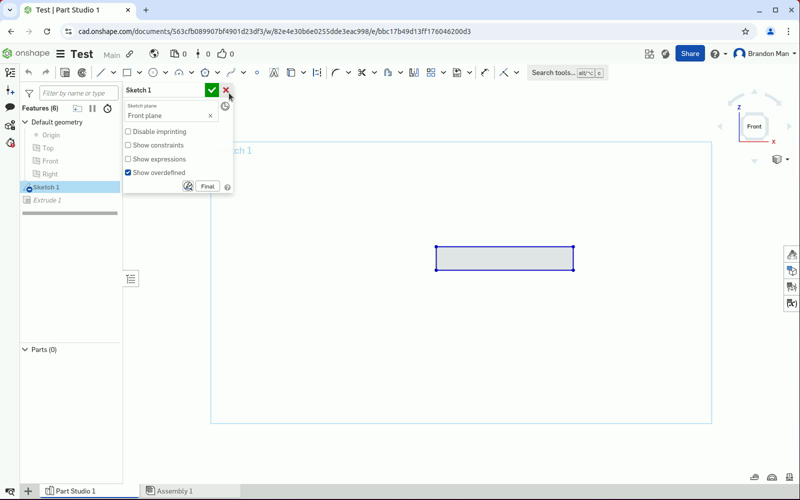
click(229, 92)
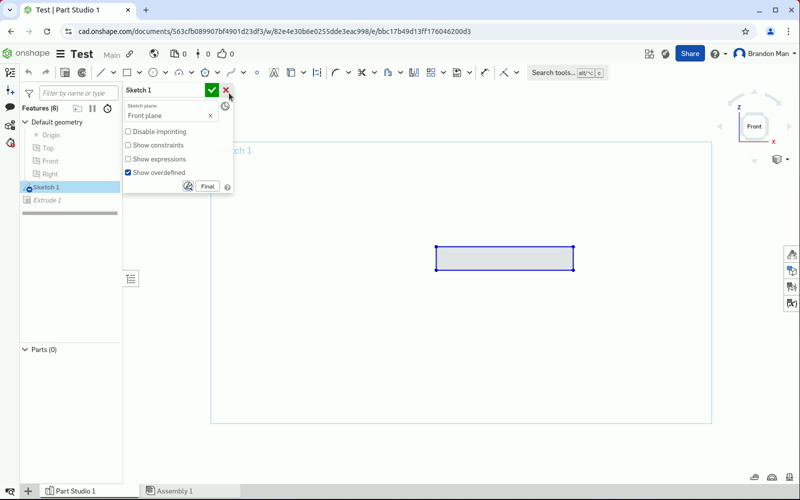
key(shift+s)
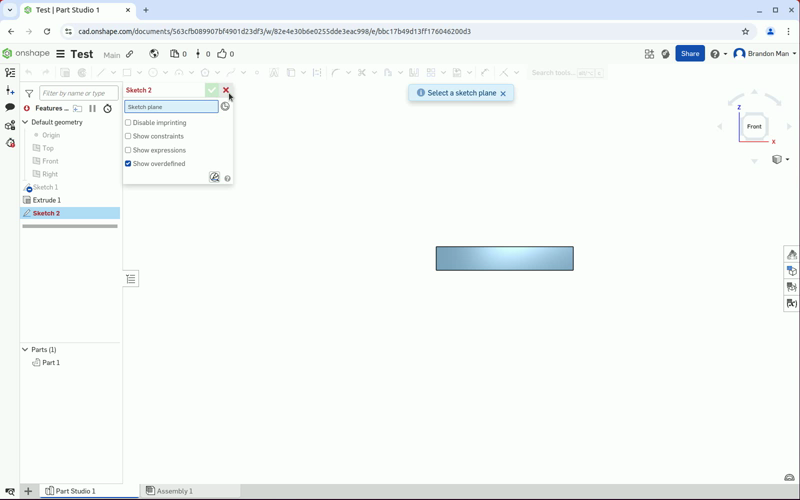
mouse_move(73, 163)
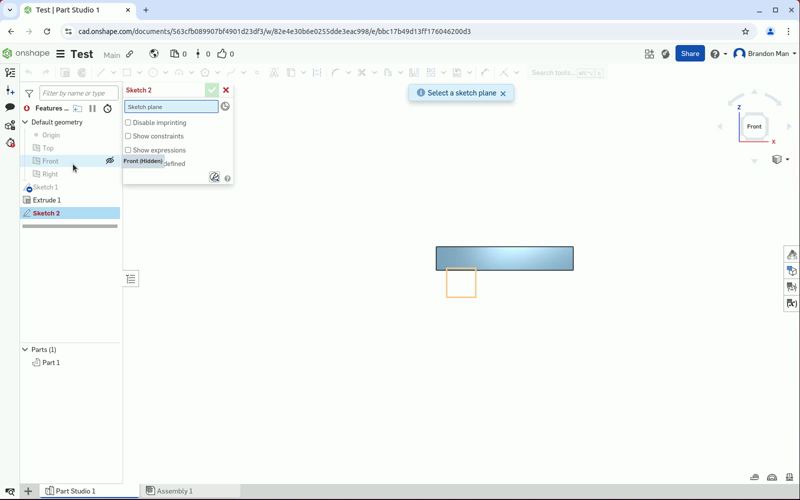
click(73, 163)
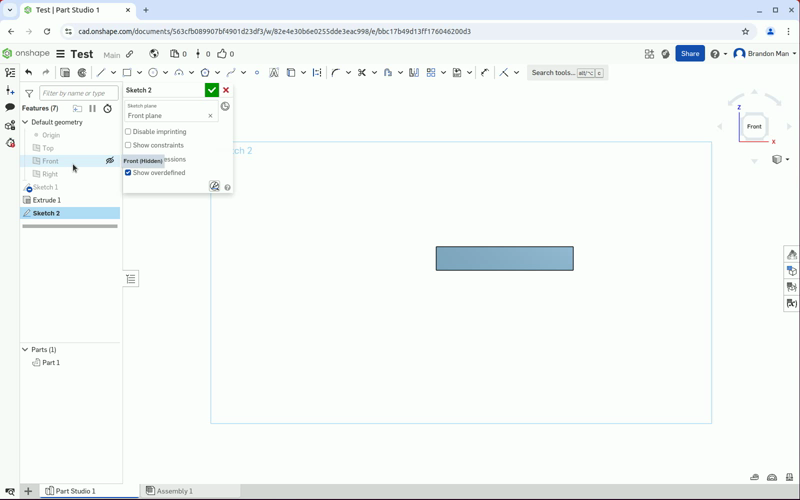
mouse_move(73, 352)
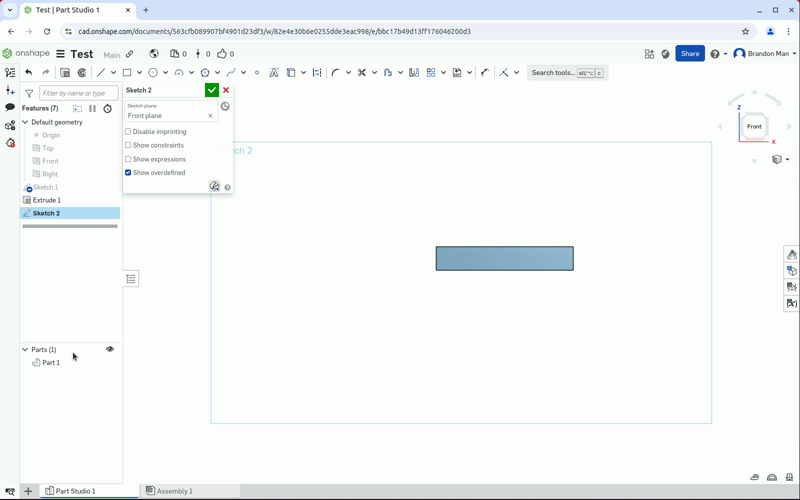
key(y)
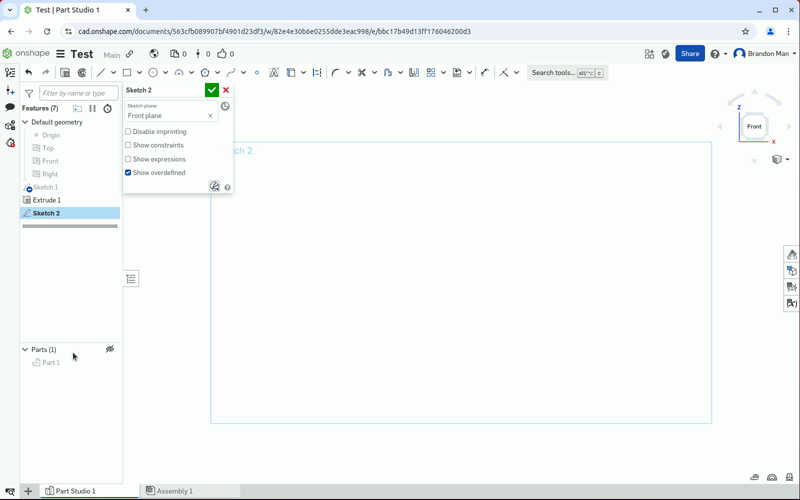
key(l)
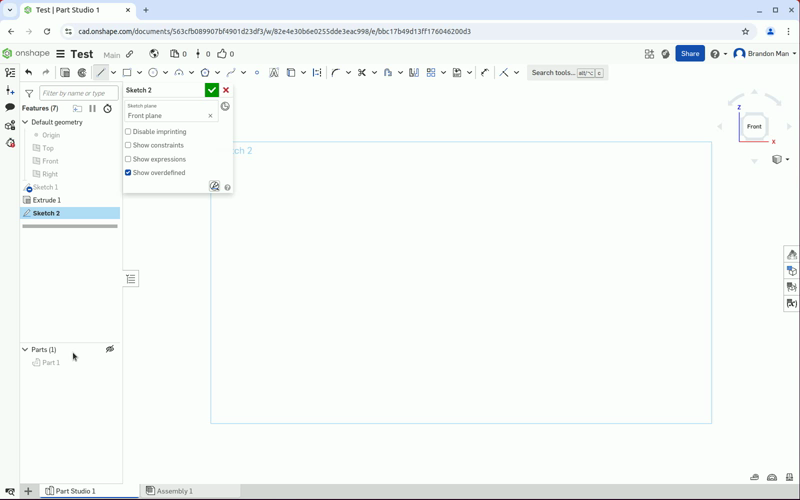
key_down(shift)
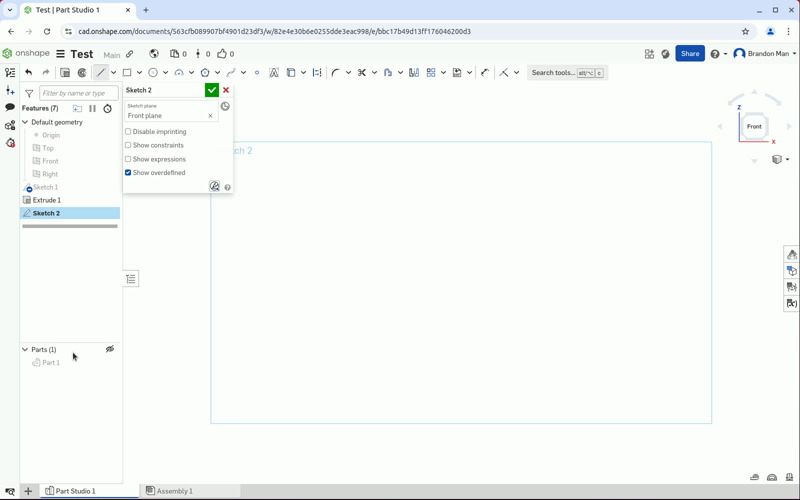
mouse_move(436, 270)
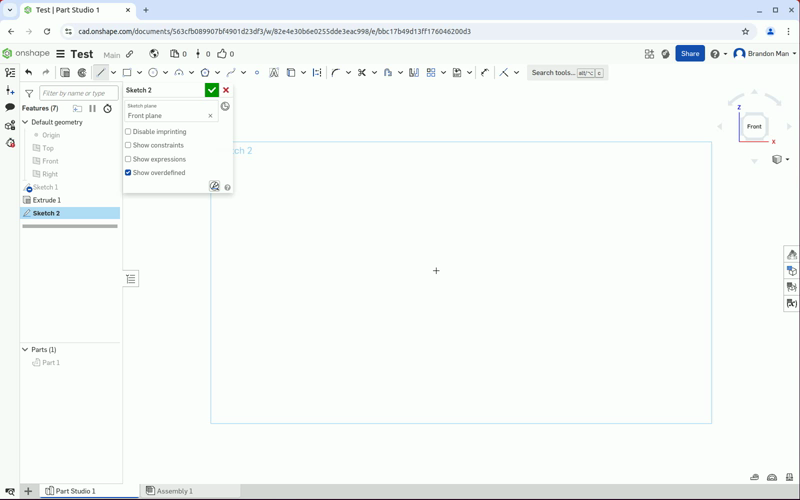
click(436, 270)
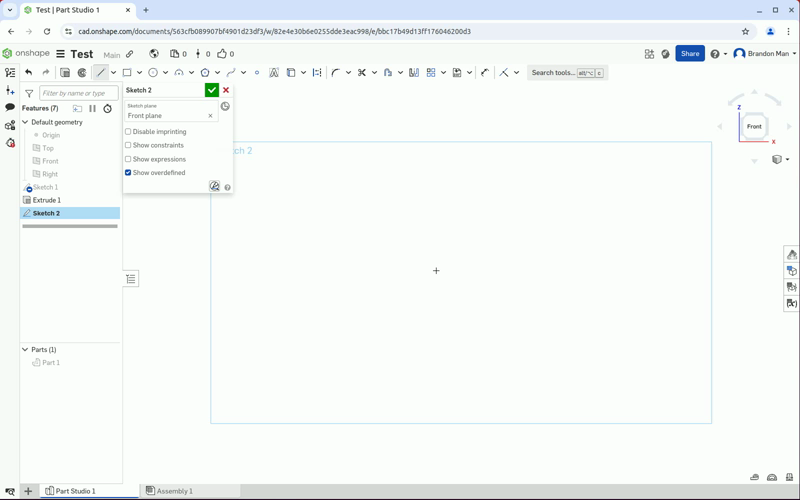
key_up(shift)
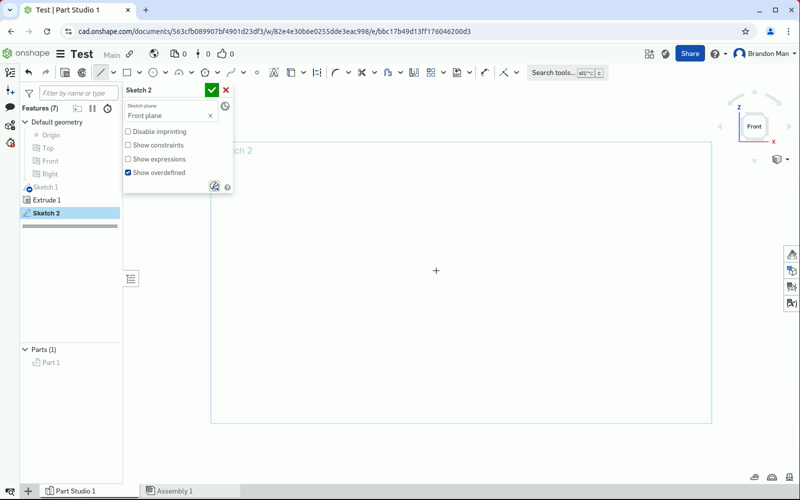
key_down(shift)
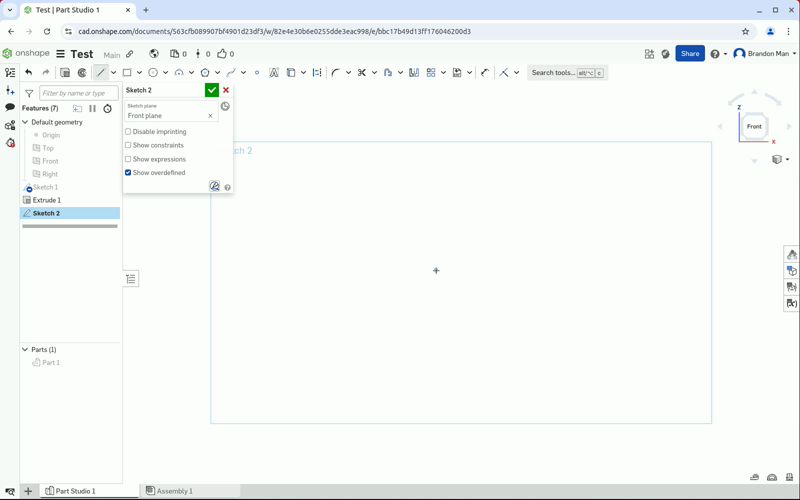
mouse_move(573, 270)
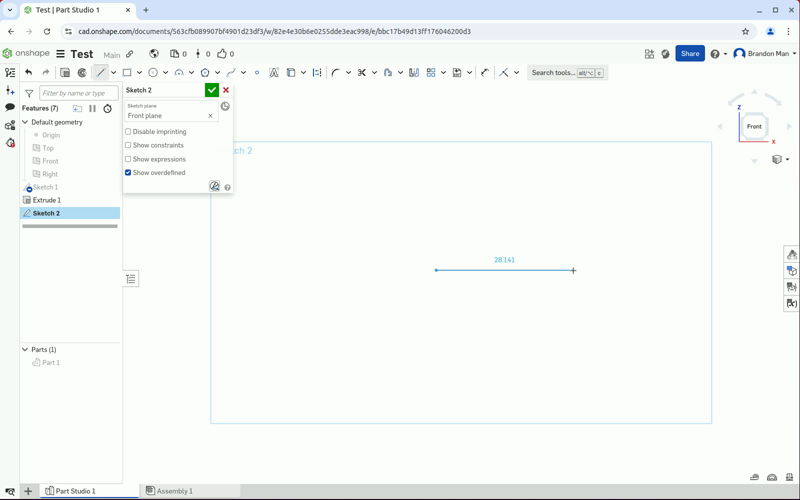
click(573, 270)
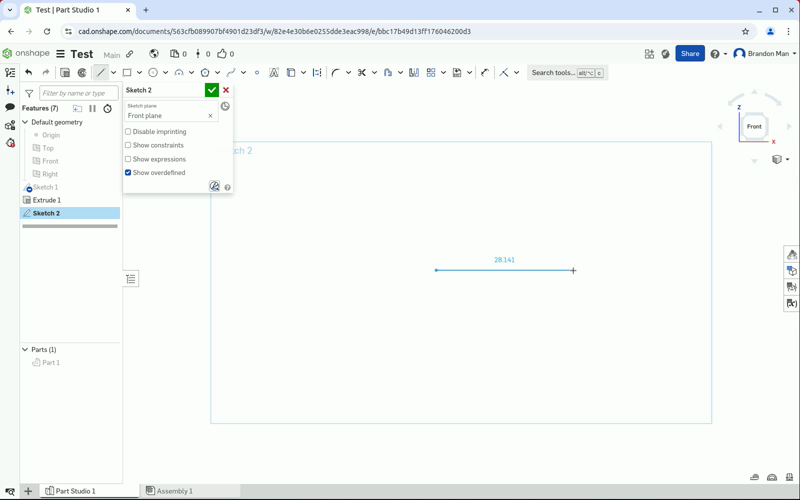
key_up(shift)
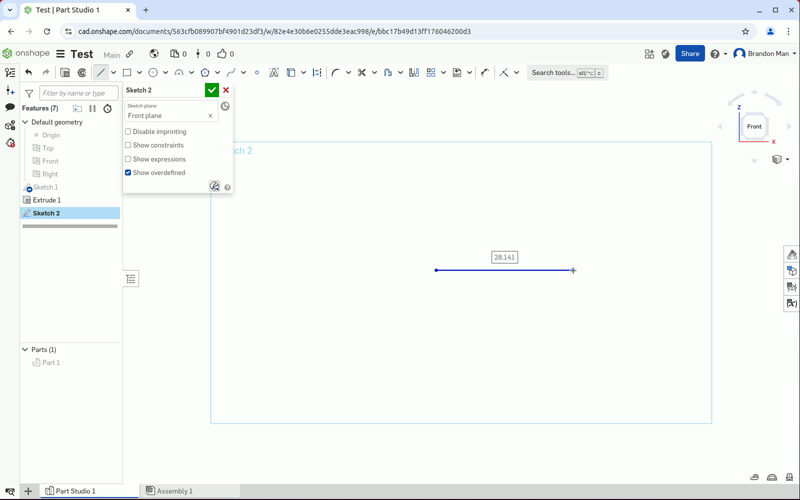
key_down(shift)
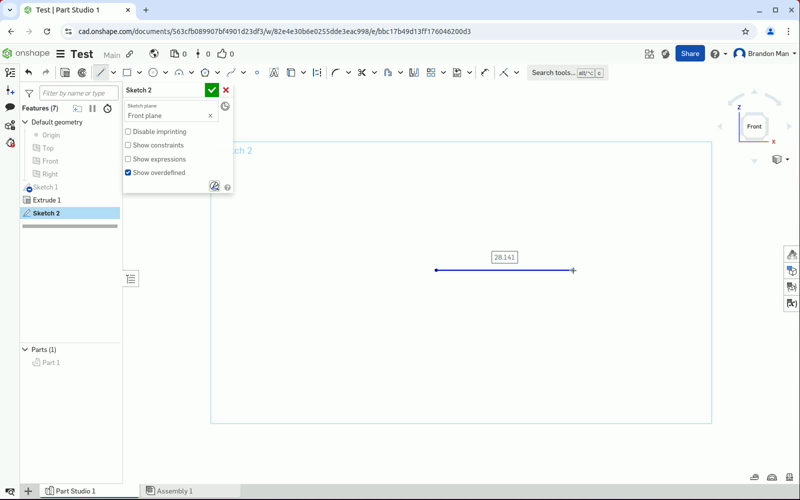
mouse_move(589, 270)
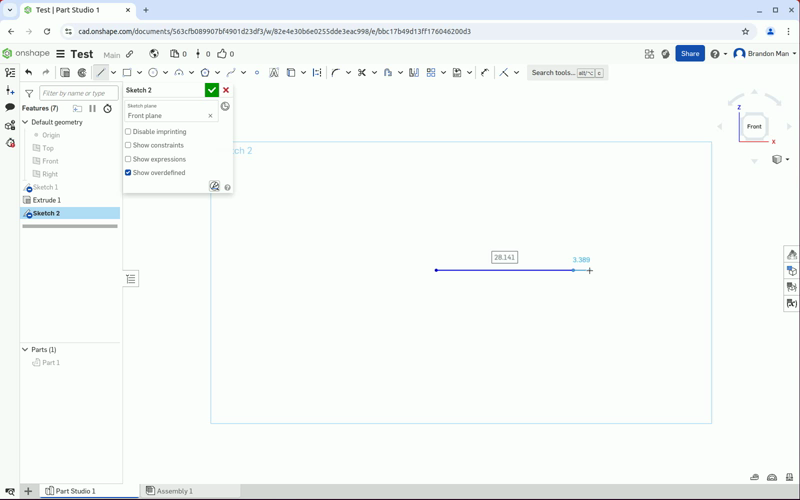
mouse_move(573, 246)
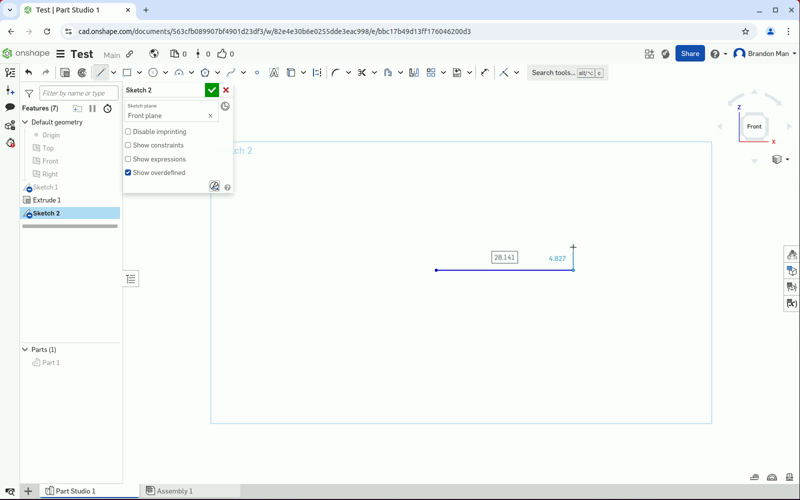
click(573, 246)
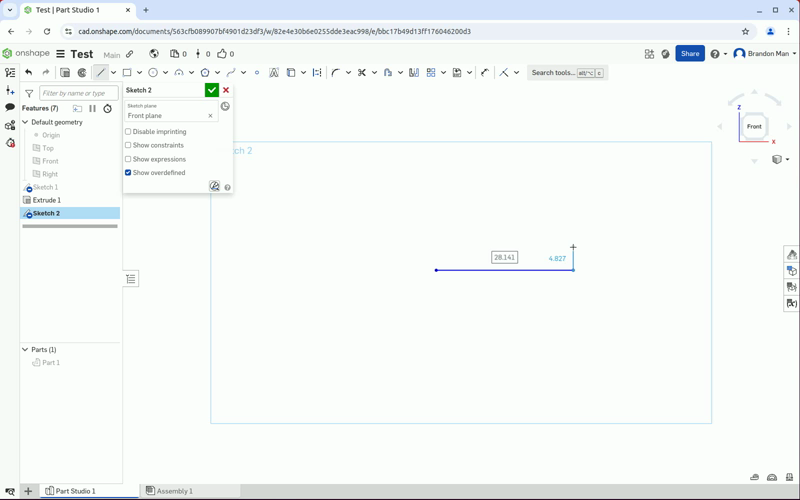
key_up(shift)
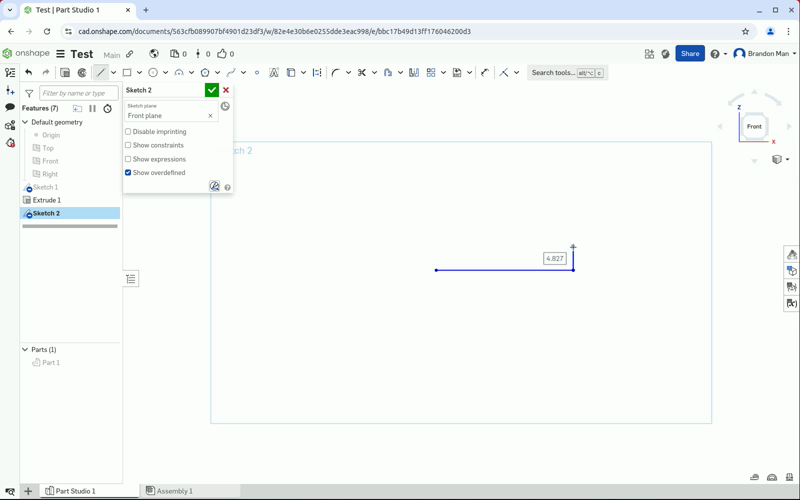
key_down(shift)
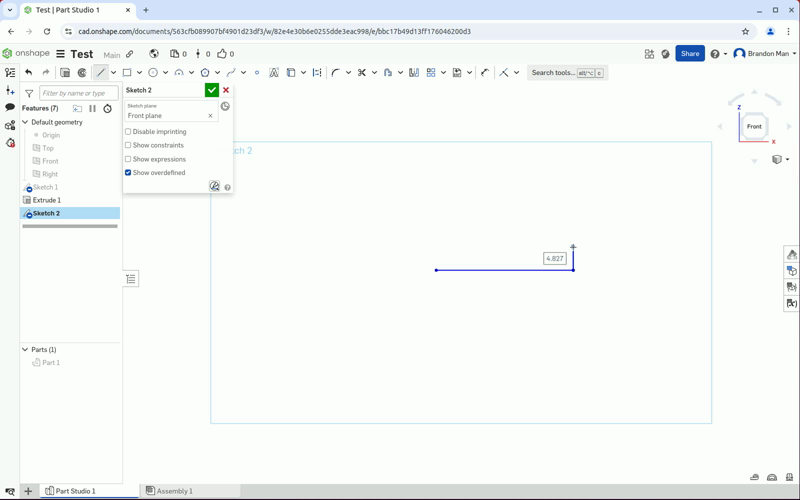
mouse_move(436, 246)
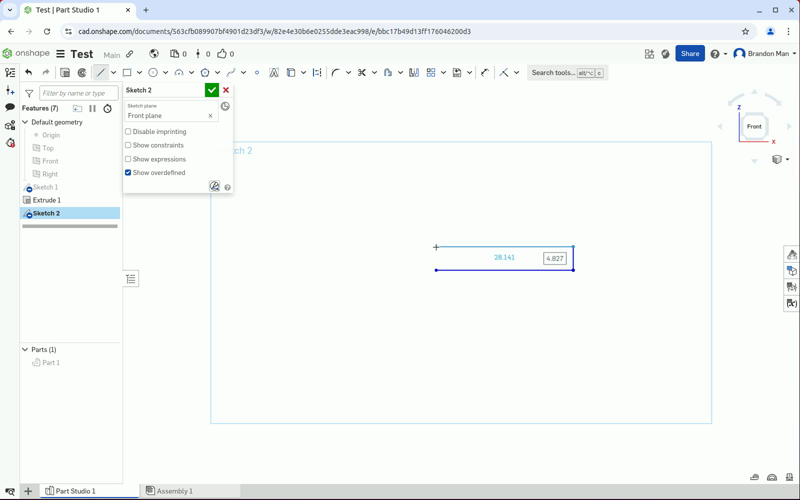
click(436, 246)
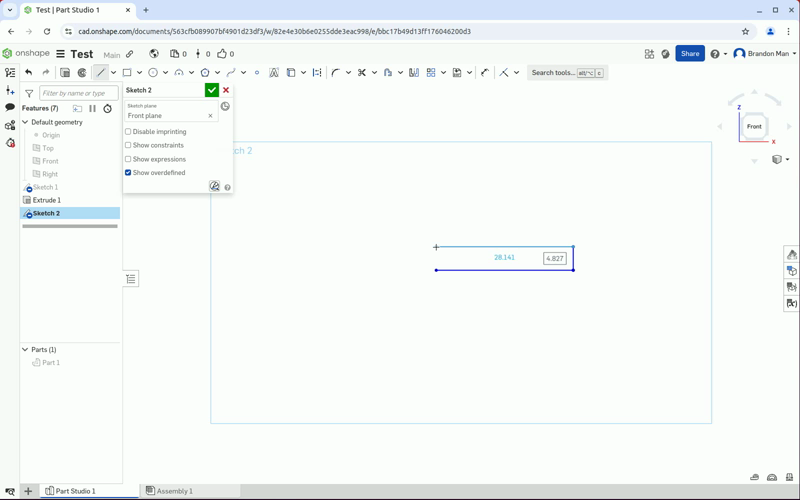
key_up(shift)
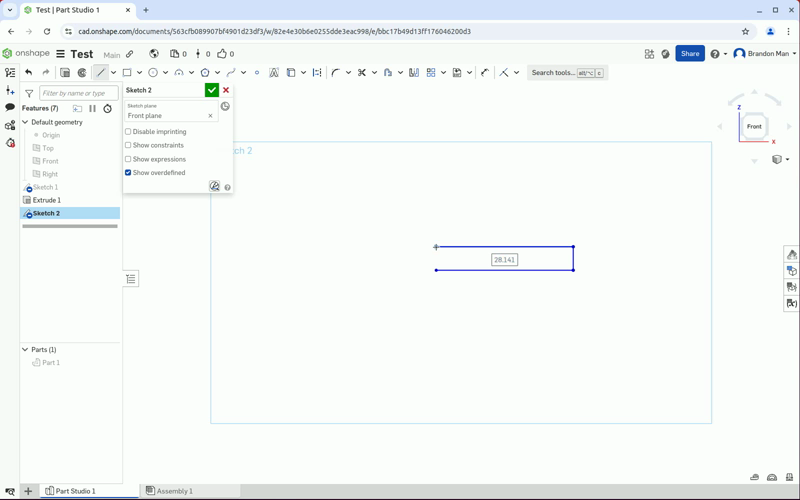
mouse_move(466, 246)
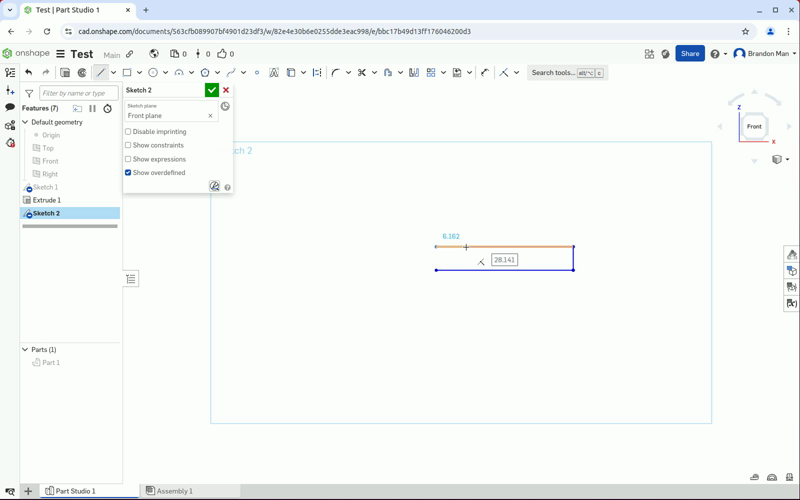
key_down(shift)
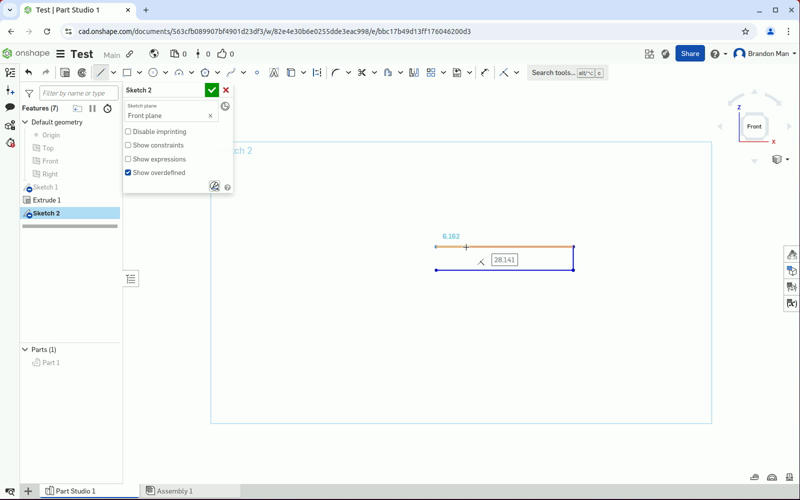
mouse_move(436, 270)
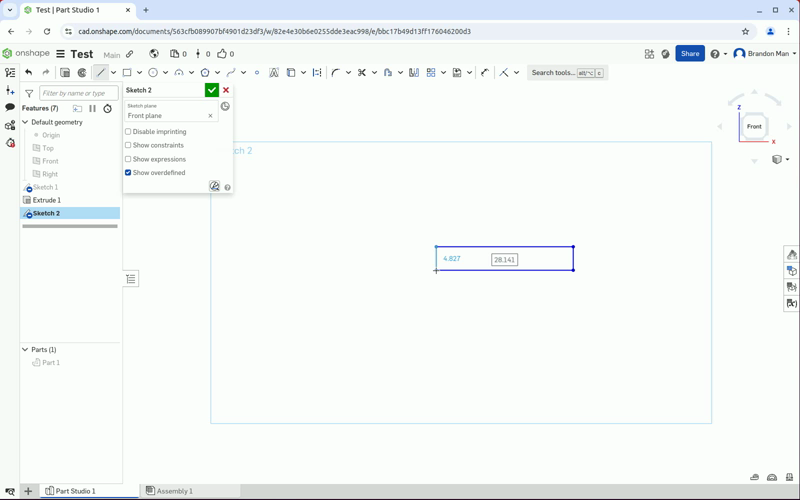
key_up(shift)
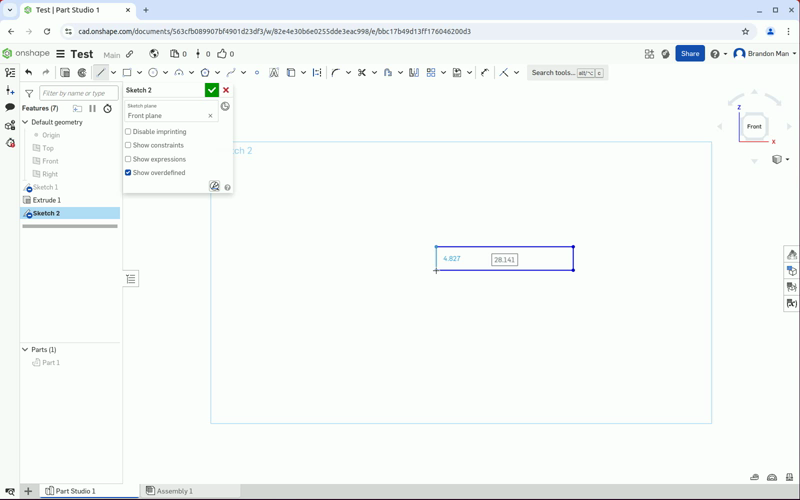
click(436, 270)
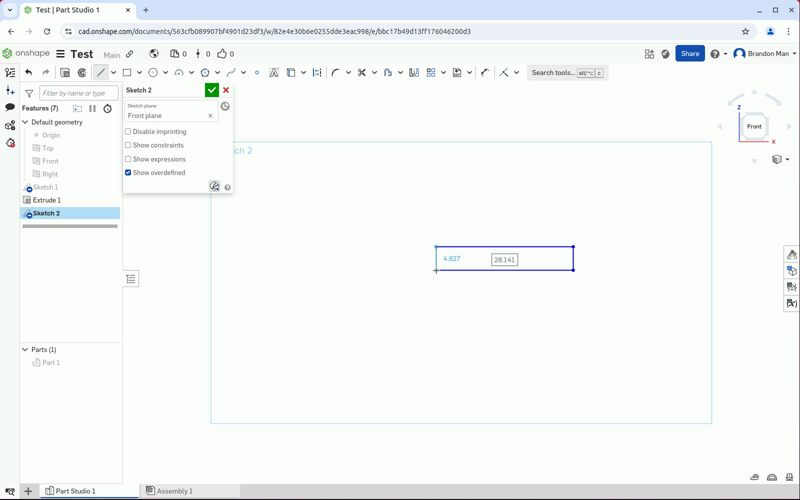
key(esc)
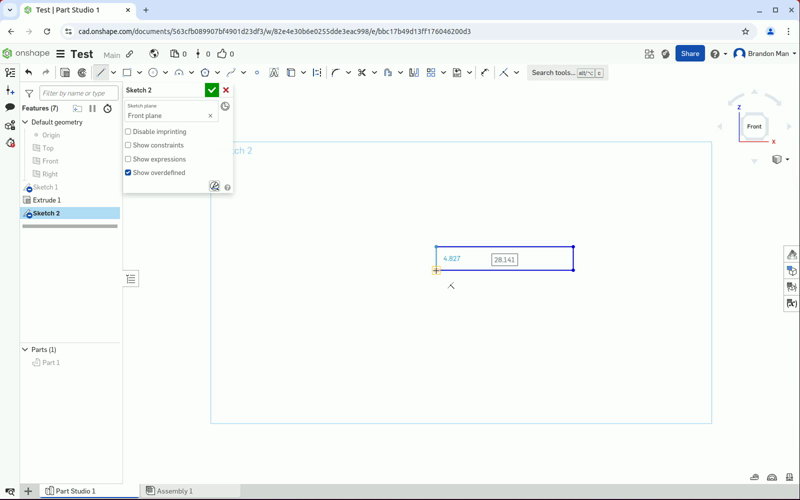
mouse_move(546, 266)
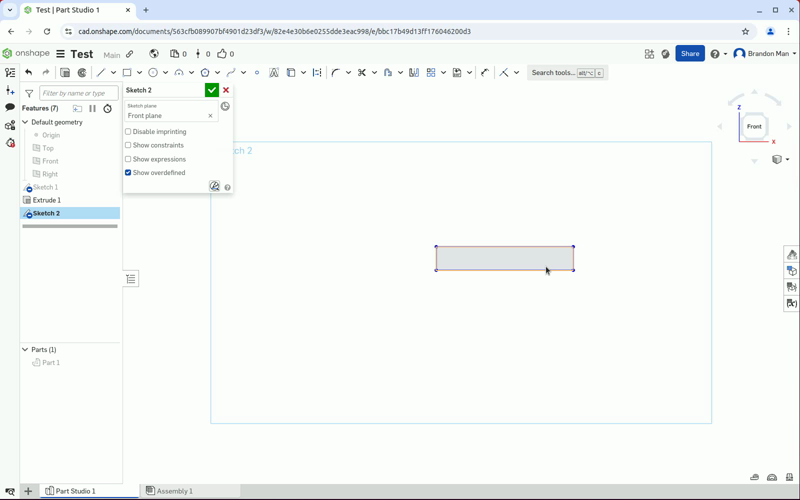
click(546, 266)
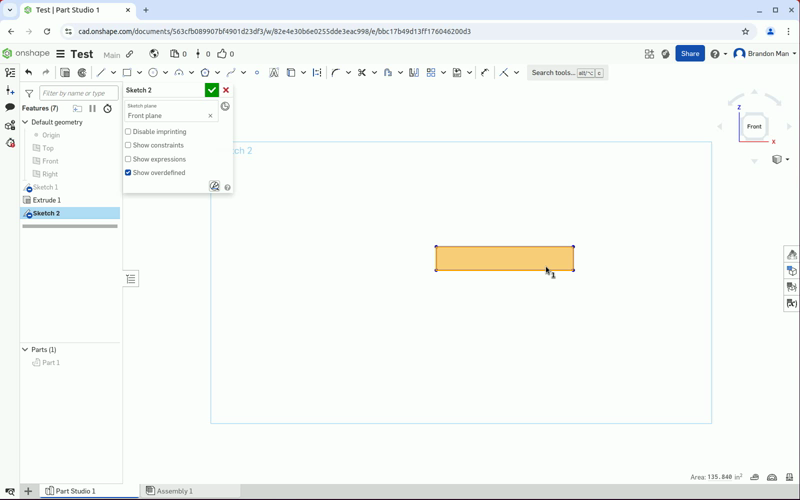
mouse_move(73, 352)
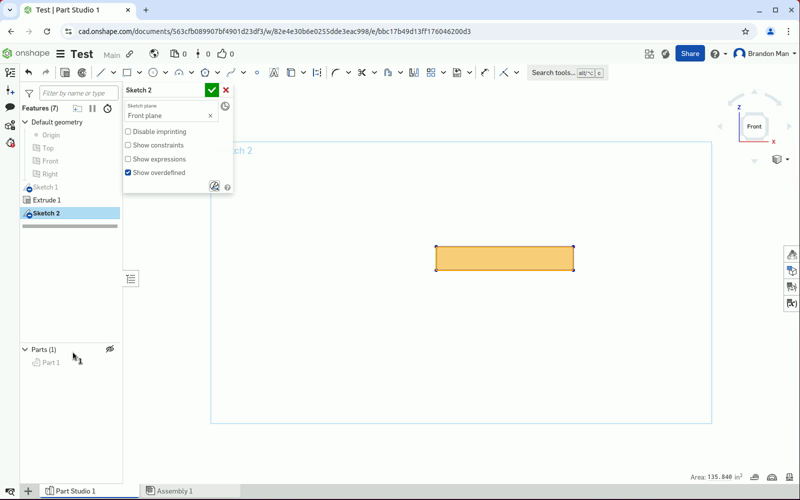
key(shift+y)
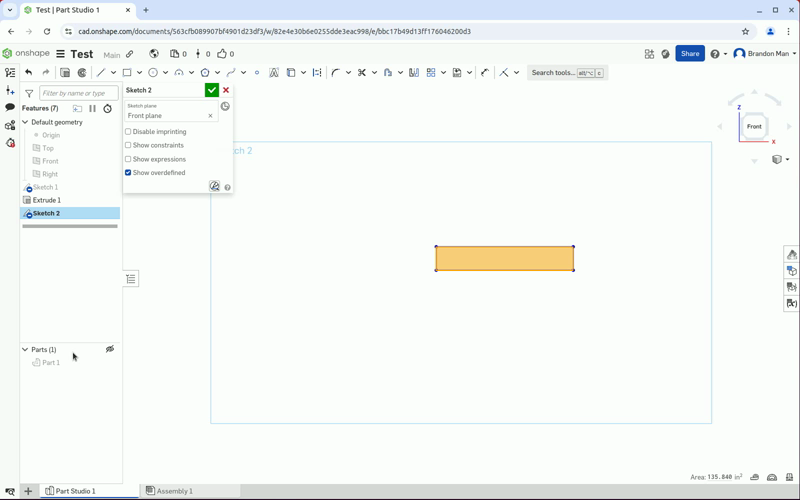
key(shift+e)
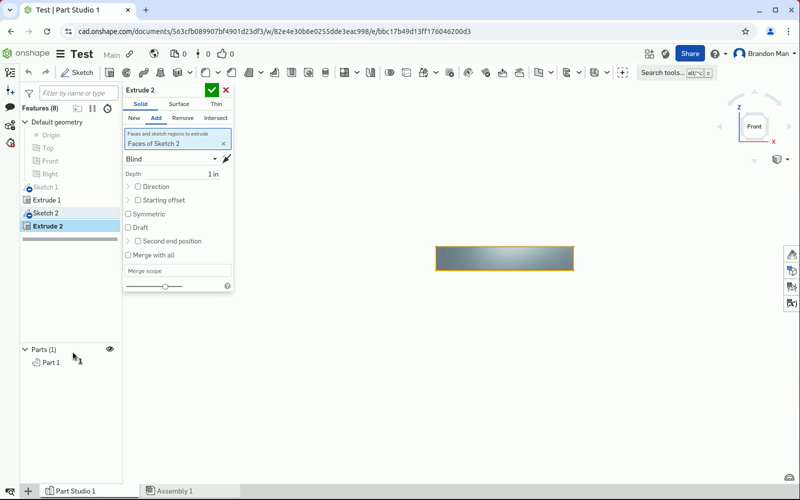
mouse_move(143, 106)
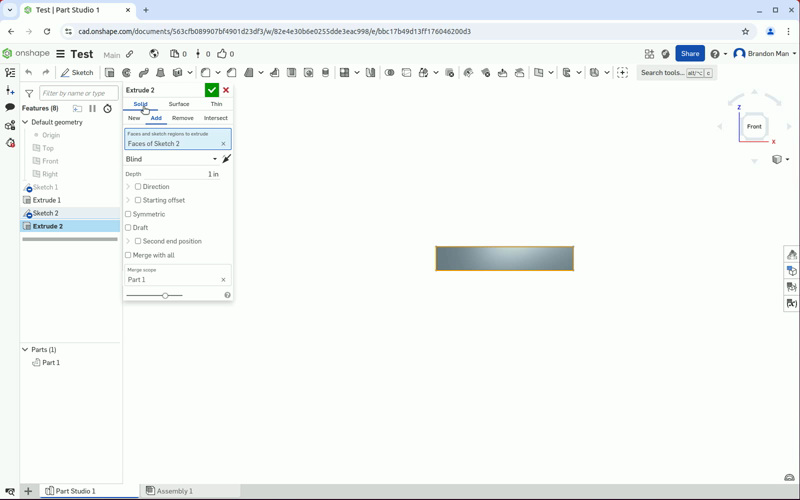
click(143, 106)
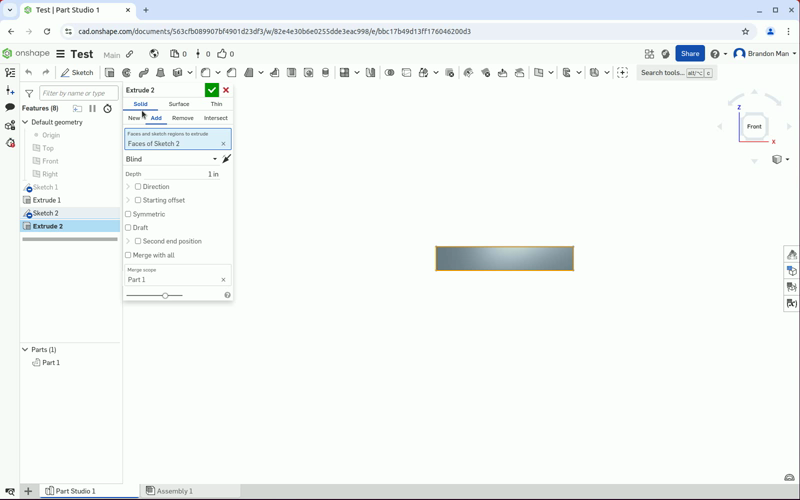
mouse_move(137, 120)
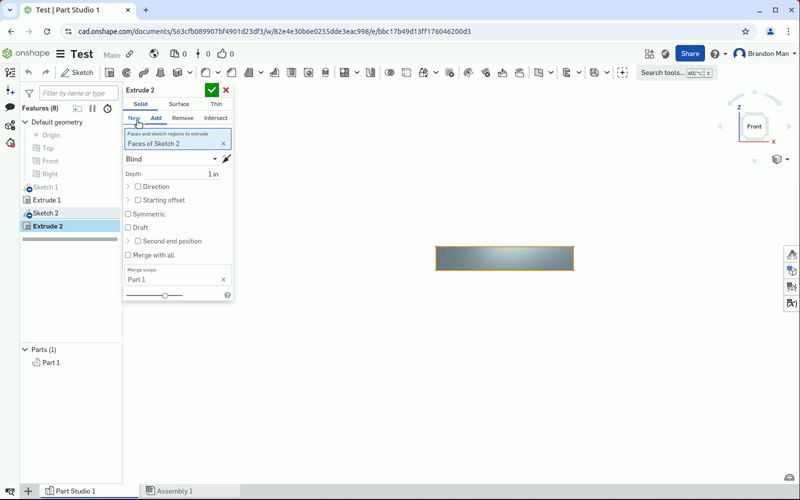
click(137, 120)
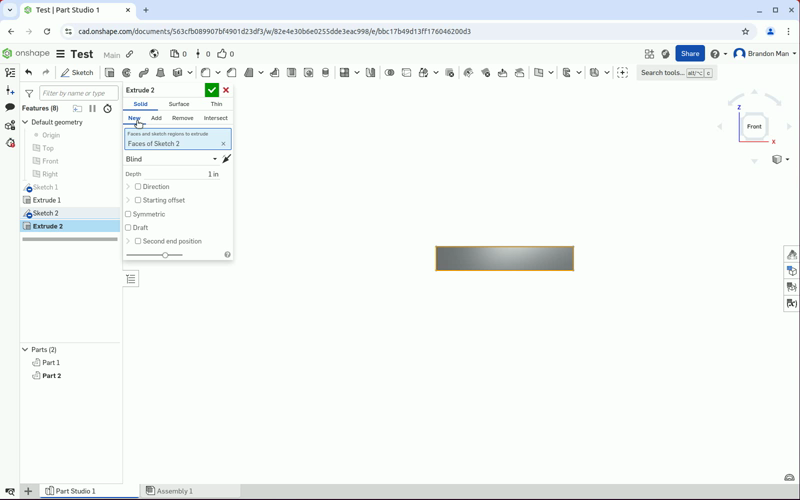
key(tab, 4)
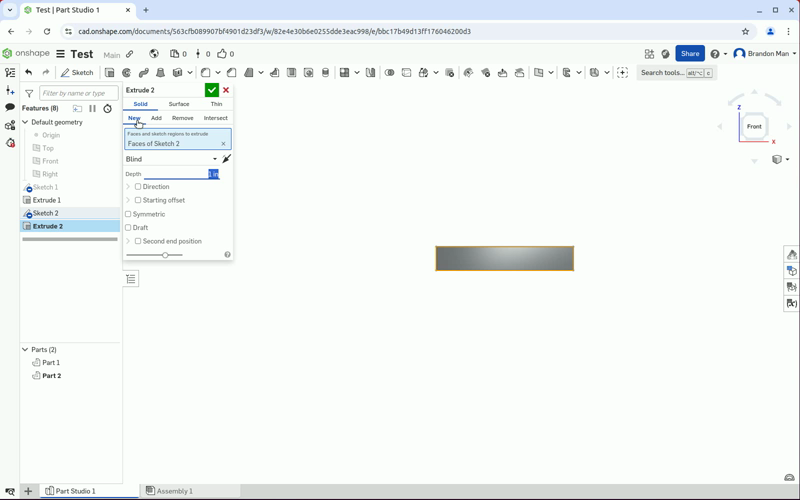
text(0.963)
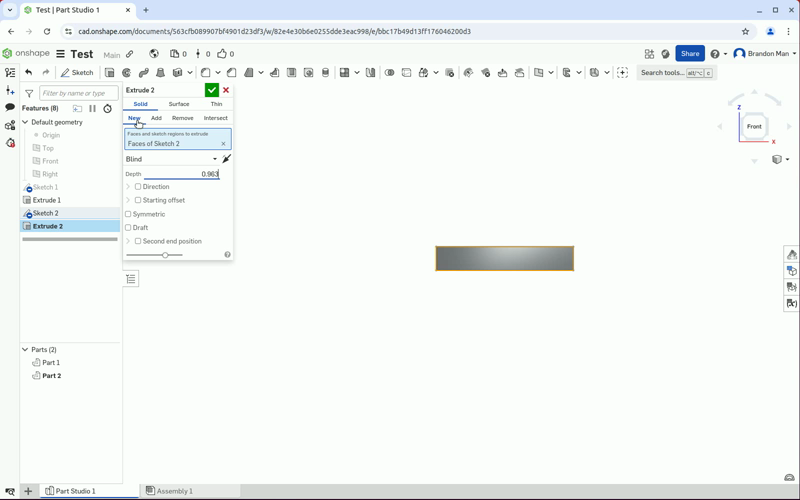
key(enter)
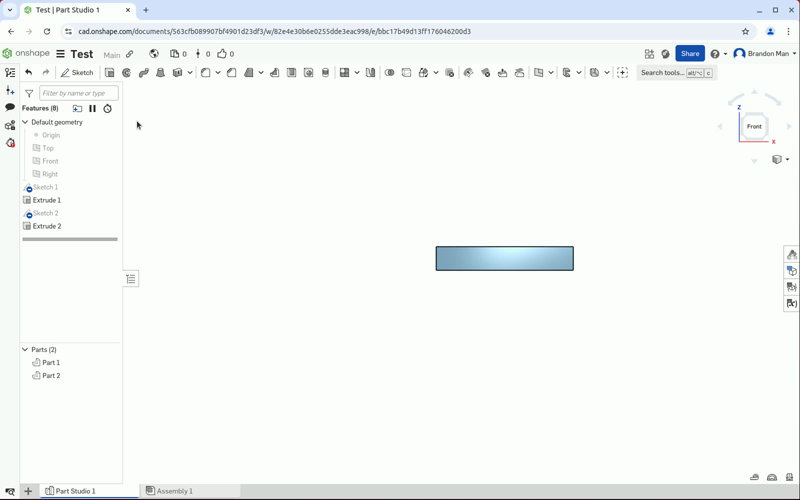
key(shift+h)
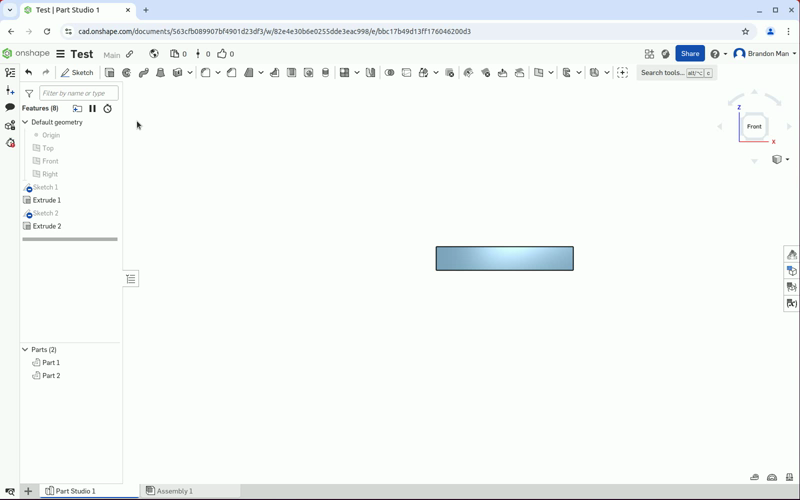
key(shift+h)
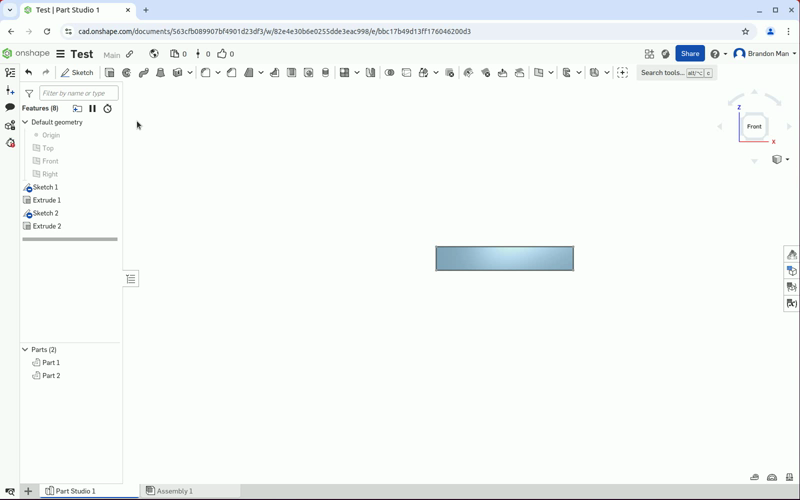
key(shift+7)
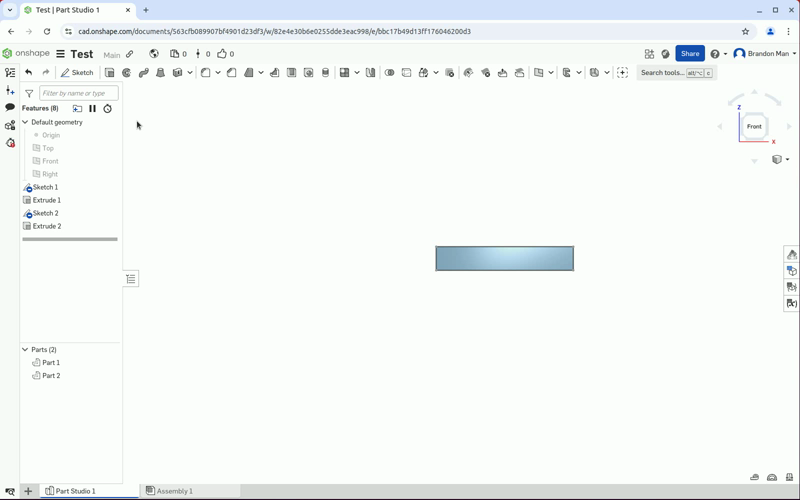
key(left, 2)
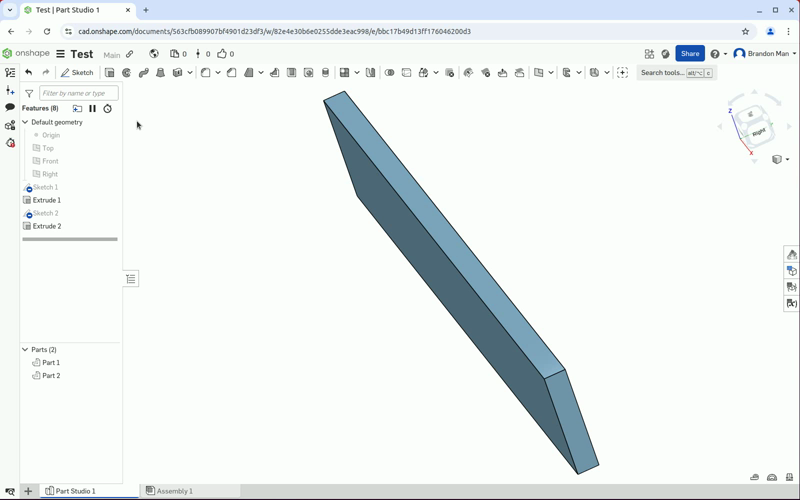
key(down, 2)
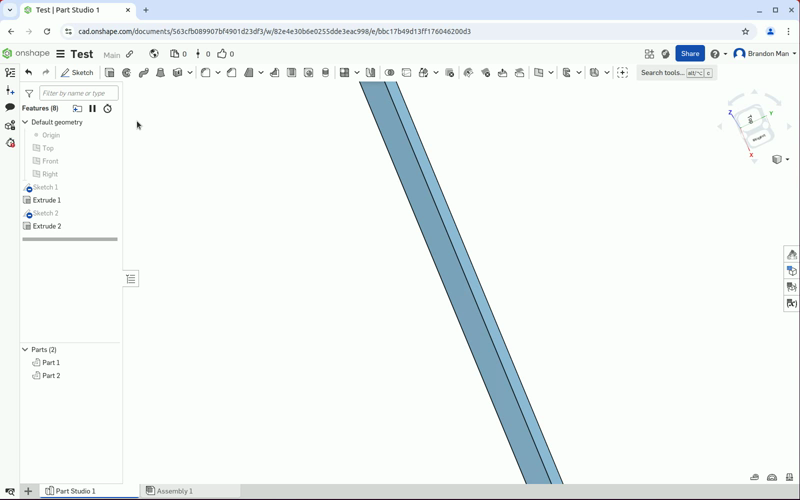
key(up, 2)
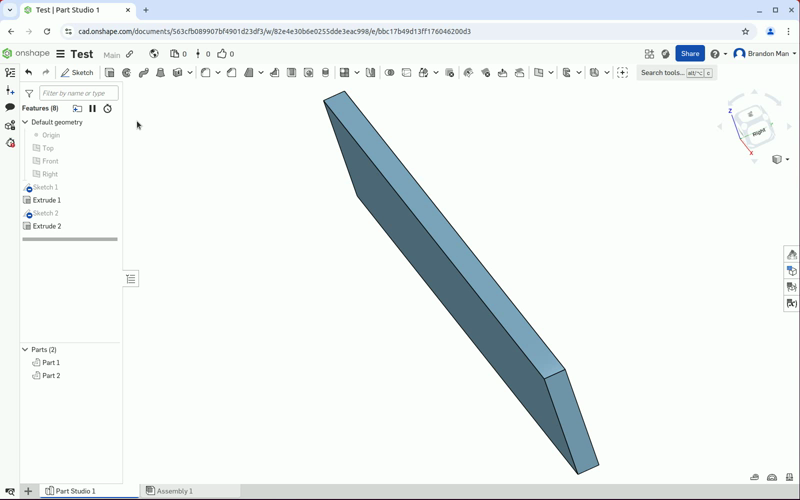
key(right, 2)
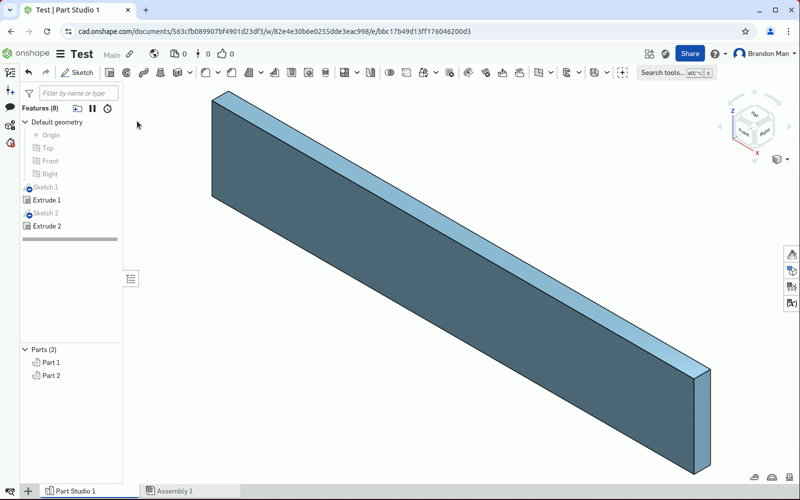
mouse_move(73, 189)
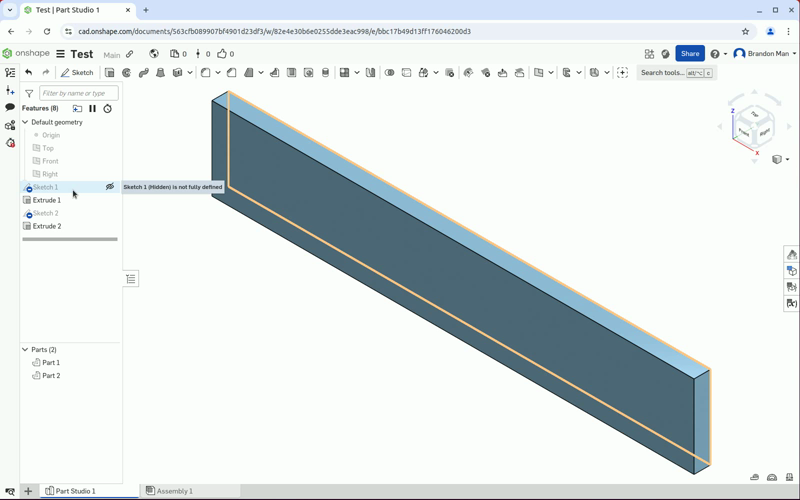
click(73, 189)